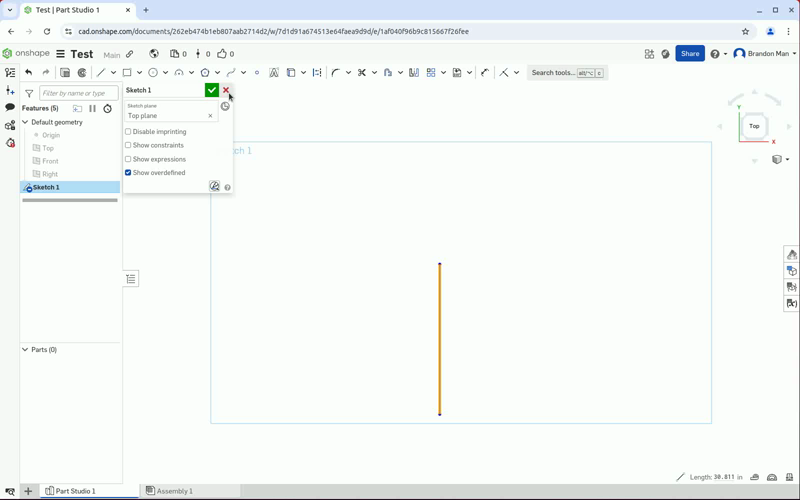
key(shift+h)
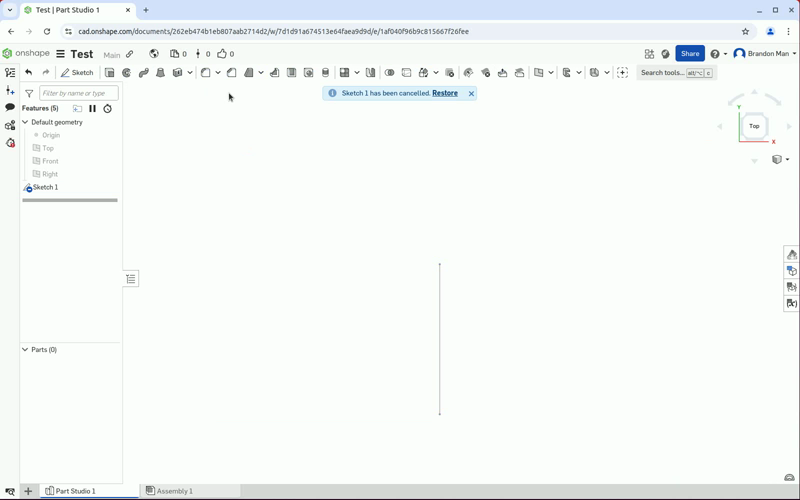
key(shift+s)
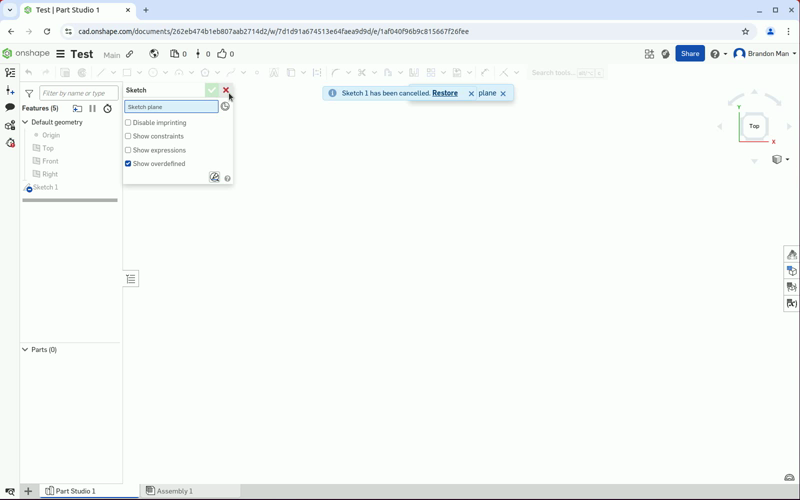
mouse_move(73, 150)
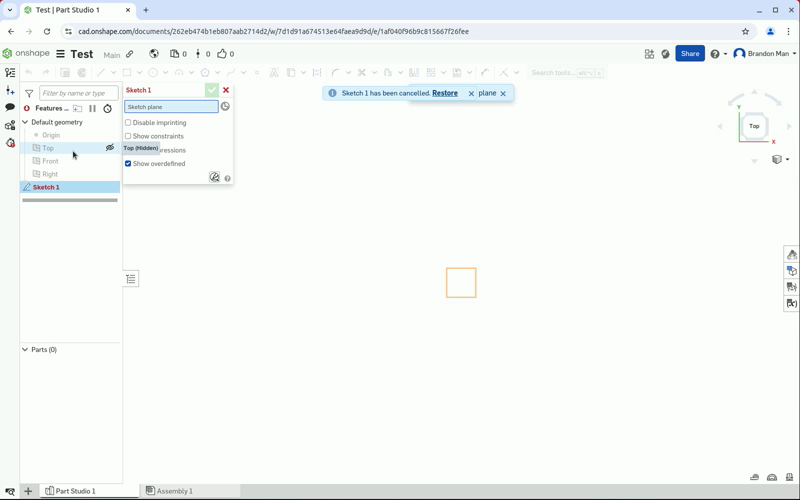
click(73, 150)
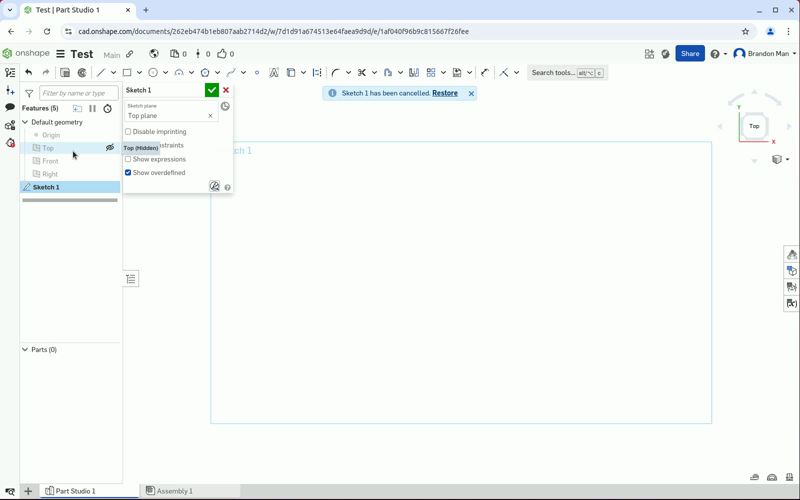
mouse_move(73, 352)
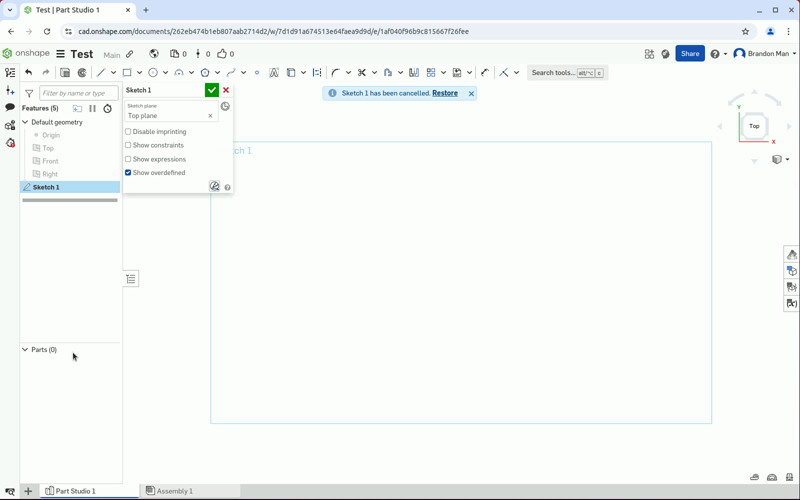
key(y)
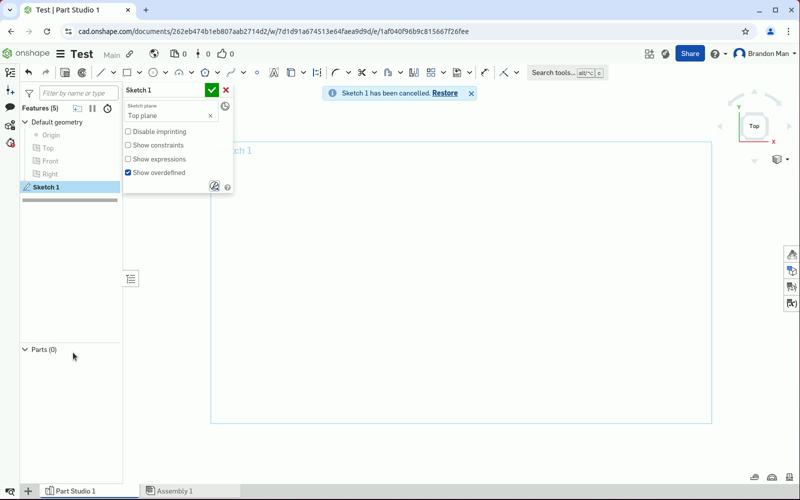
key(l)
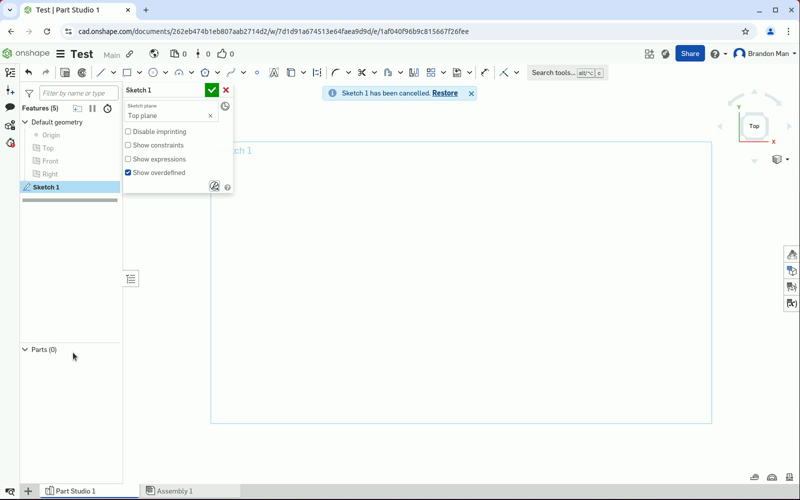
key_down(shift)
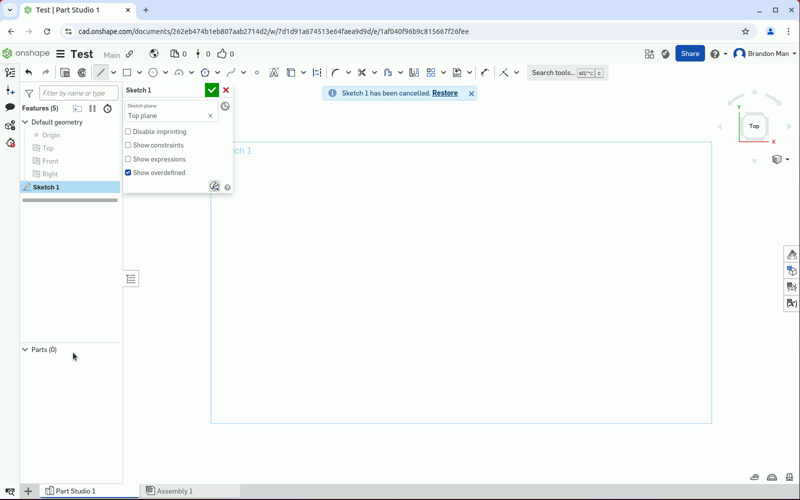
mouse_move(374, 170)
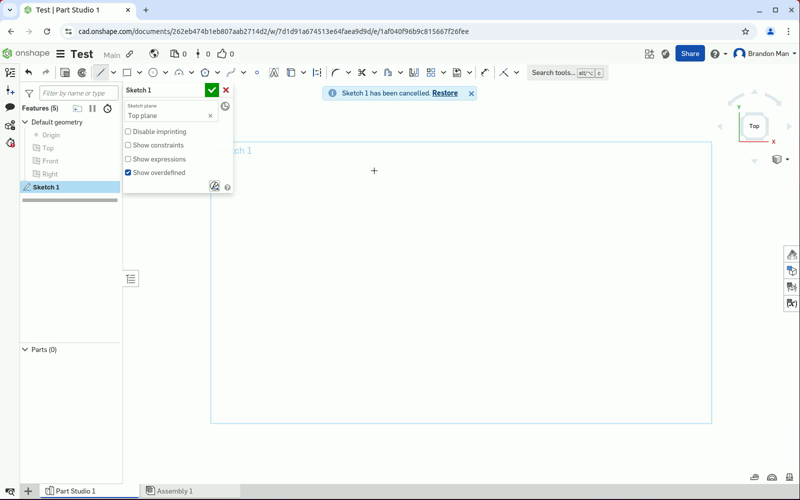
click(374, 170)
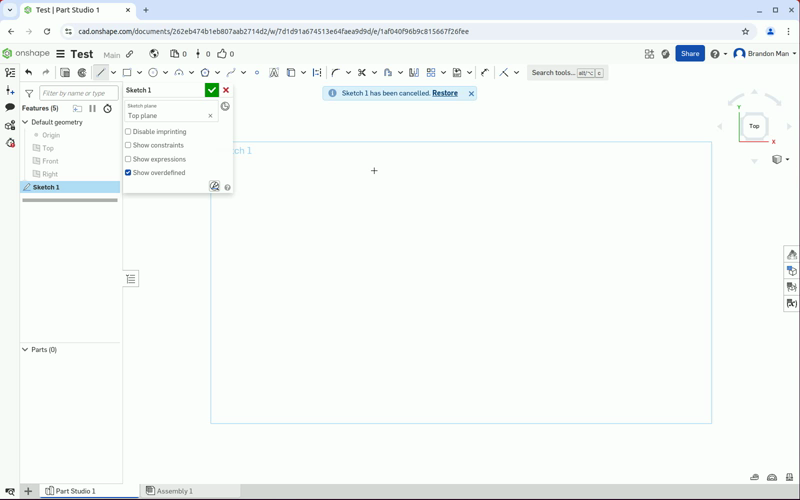
key_up(shift)
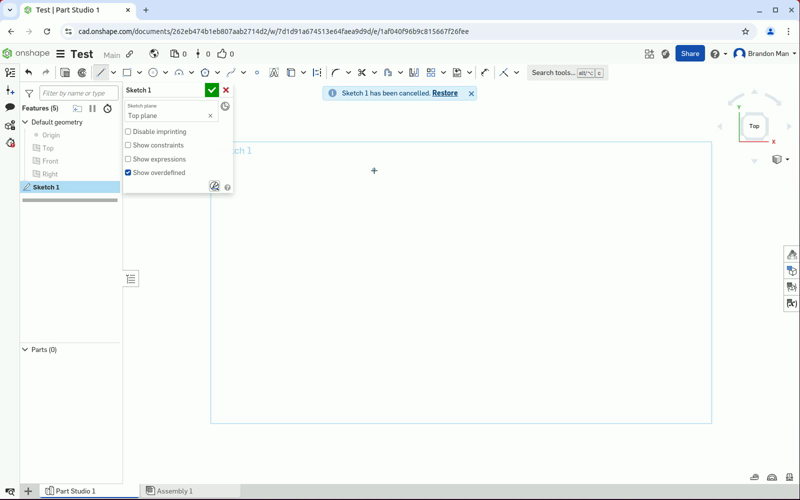
key_down(shift)
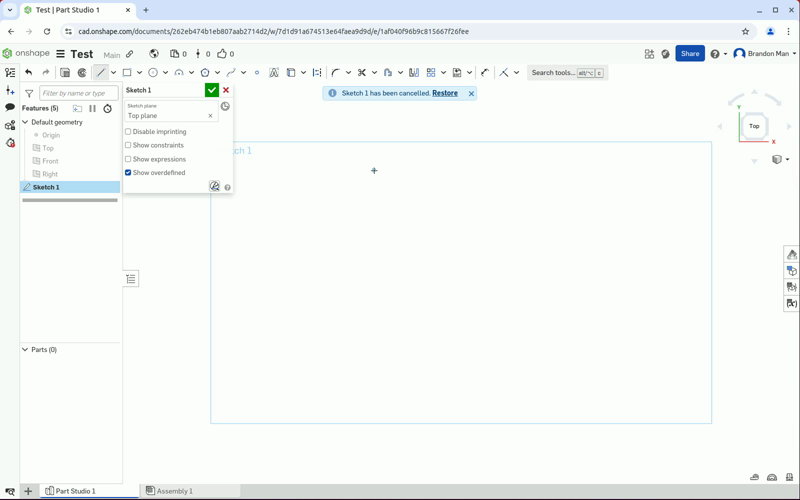
mouse_move(461, 282)
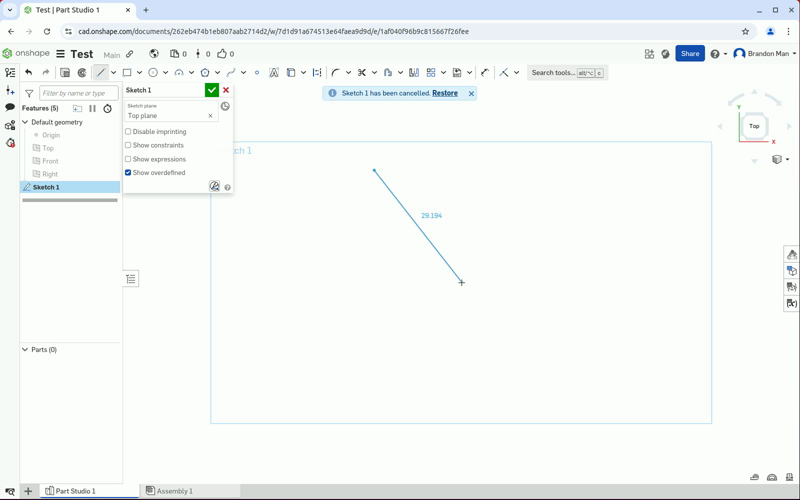
click(461, 282)
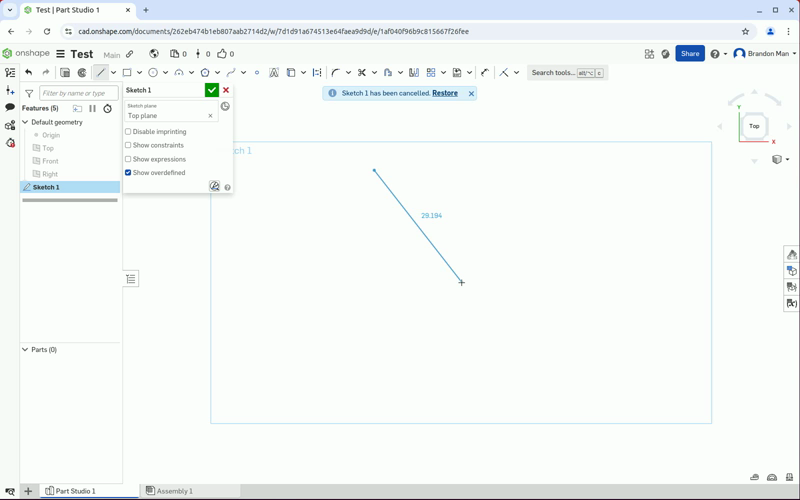
key_up(shift)
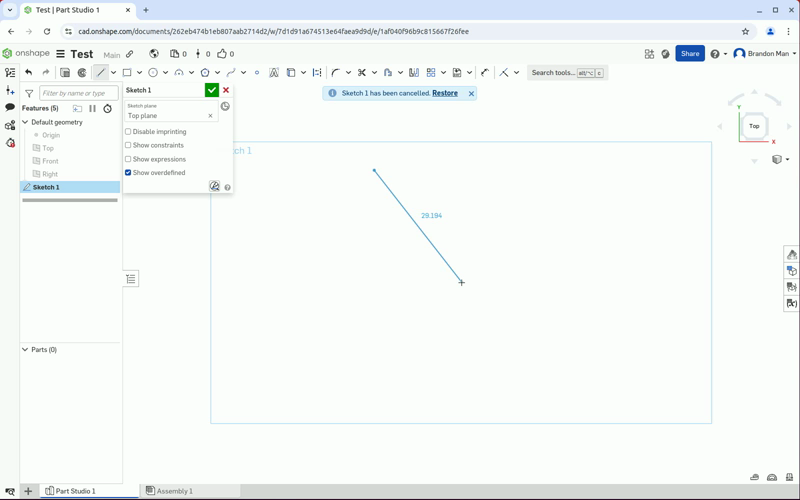
key_down(shift)
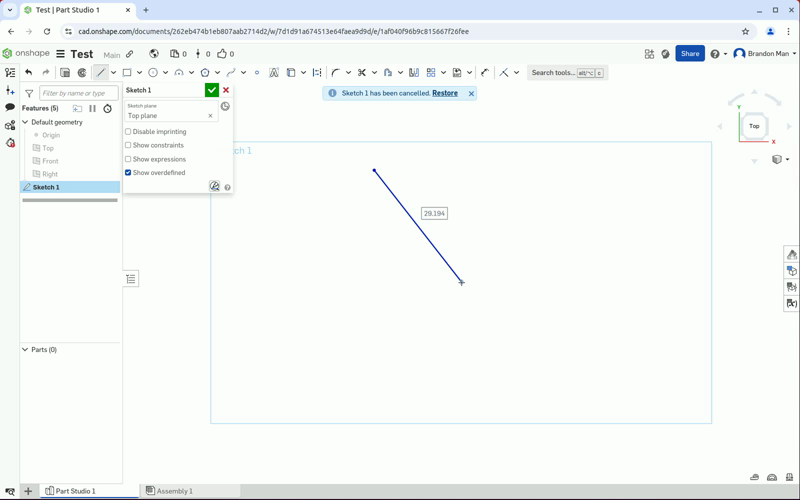
mouse_move(548, 170)
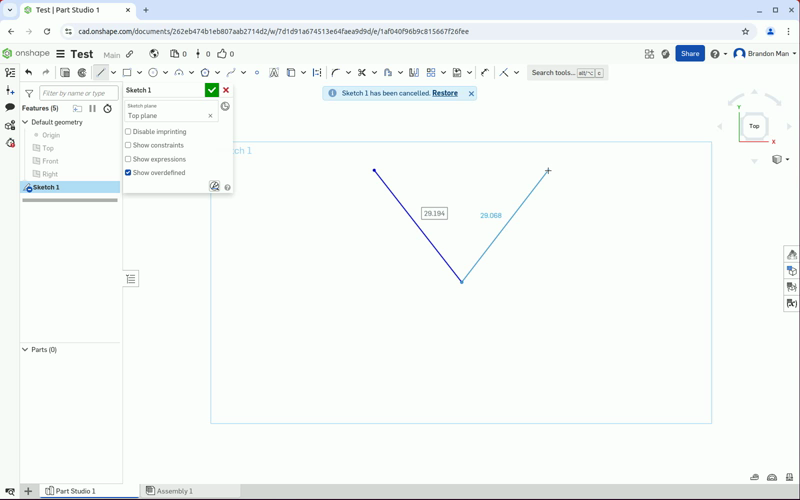
click(548, 170)
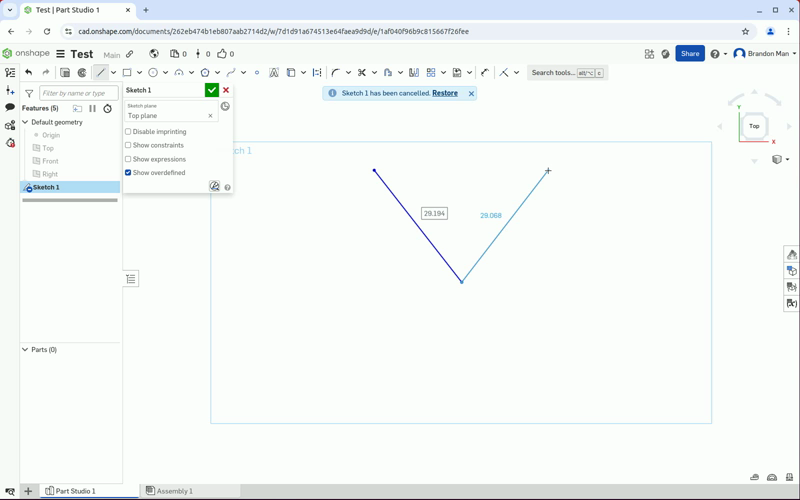
key_up(shift)
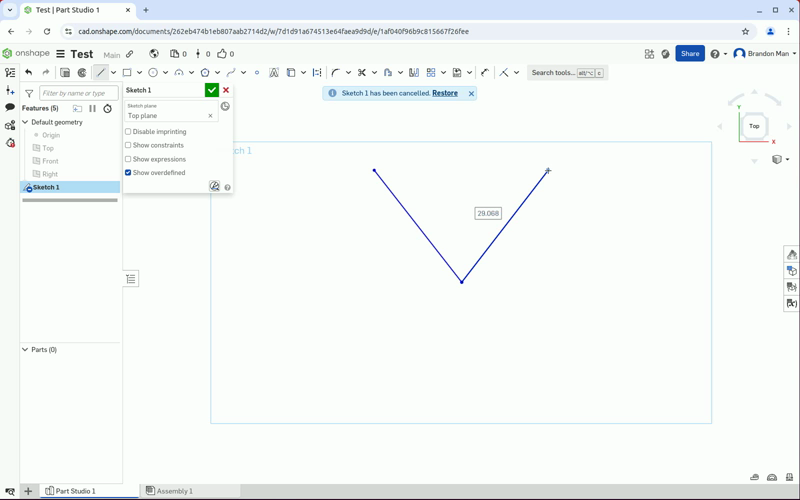
key_down(shift)
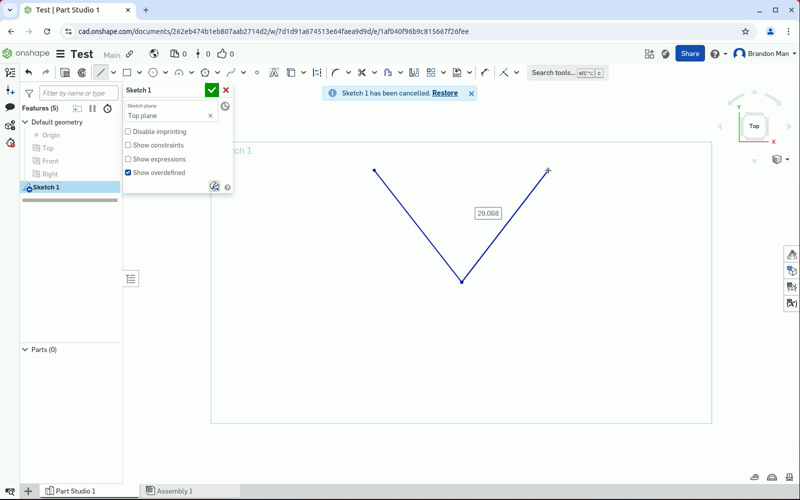
mouse_move(374, 170)
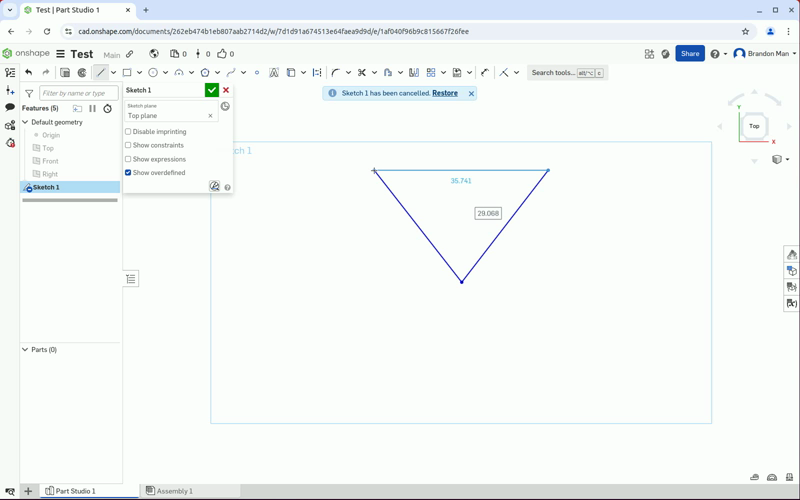
key_up(shift)
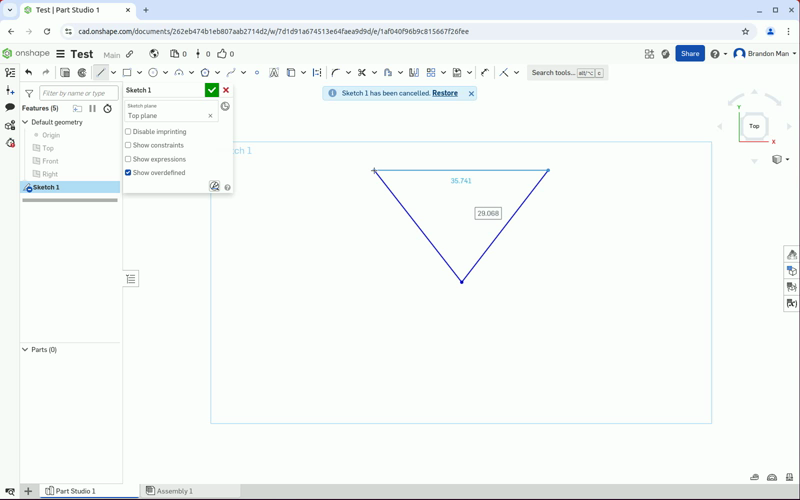
click(374, 170)
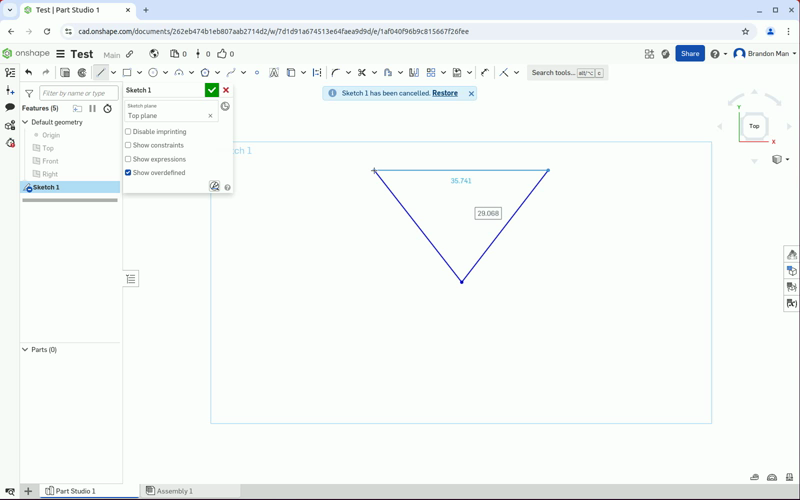
key(esc)
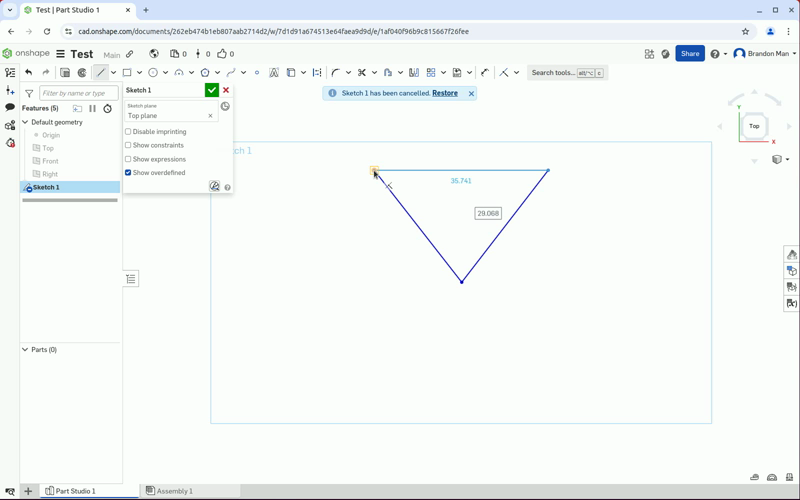
mouse_move(409, 193)
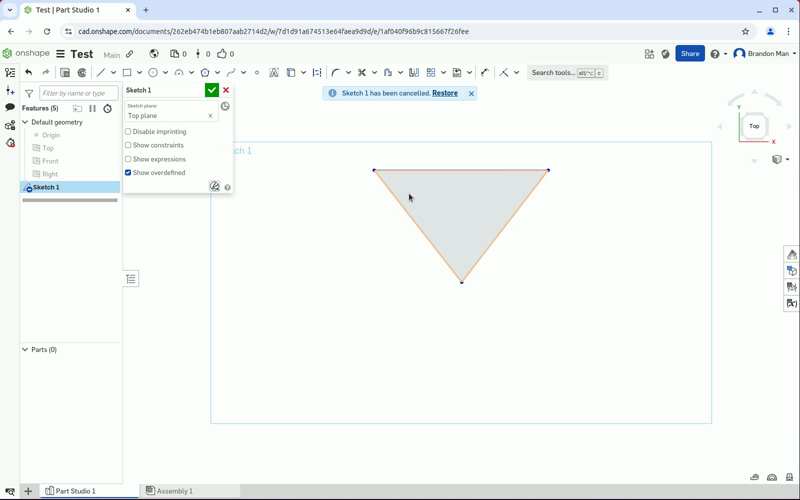
click(409, 193)
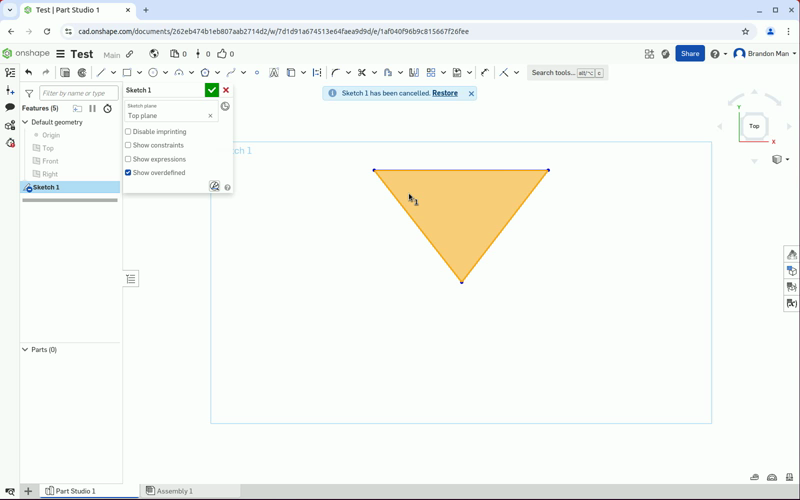
mouse_move(73, 352)
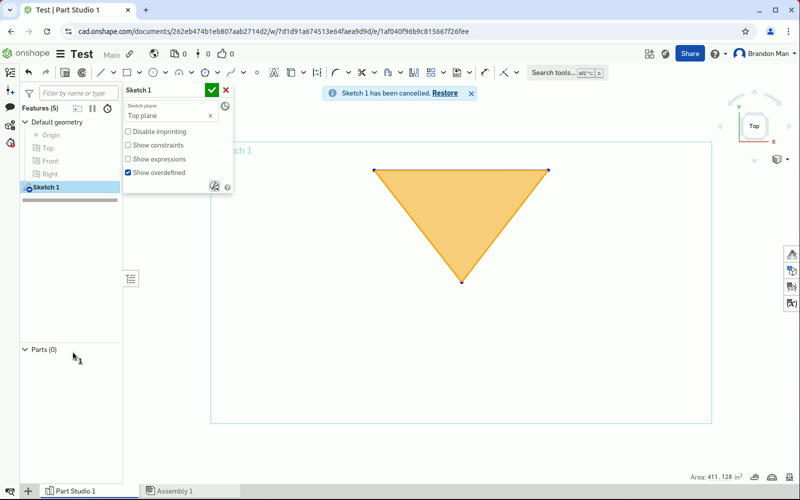
key(shift+y)
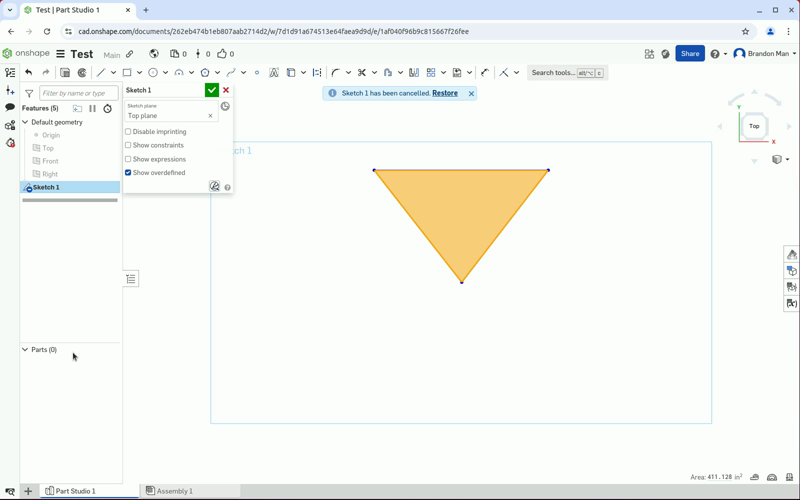
key(shift+e)
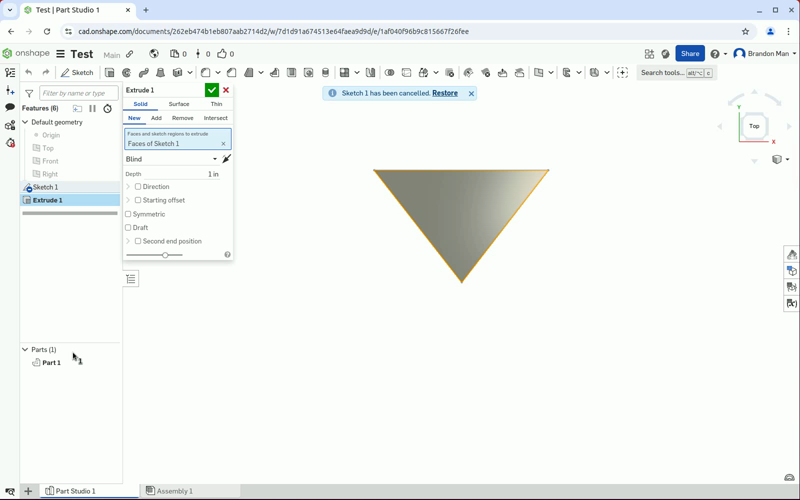
mouse_move(143, 106)
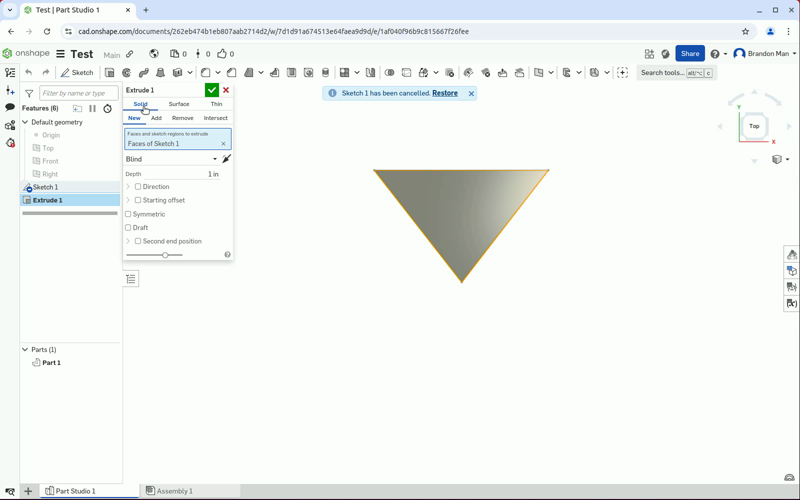
click(143, 106)
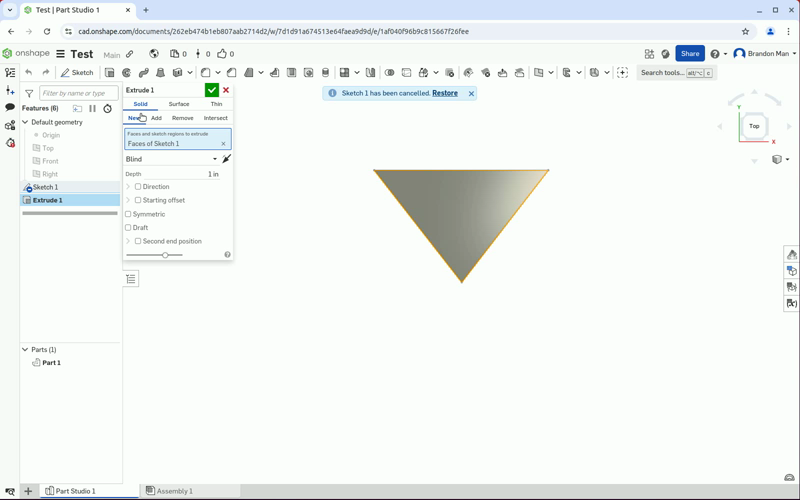
mouse_move(137, 120)
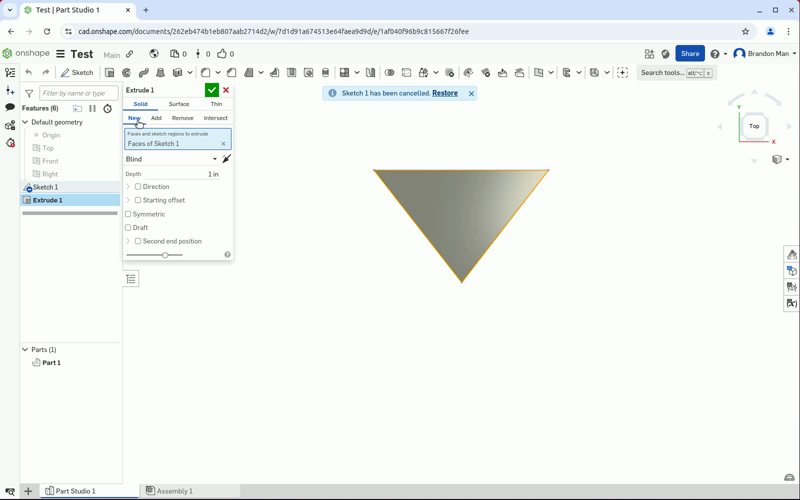
click(137, 120)
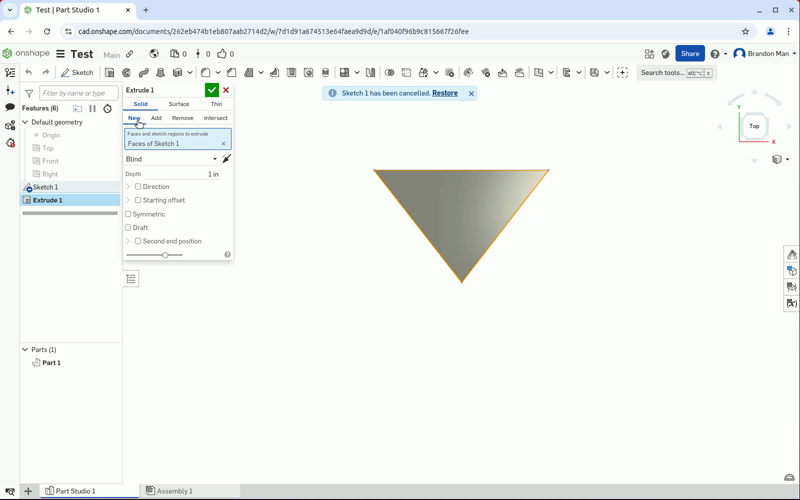
key(tab, 4)
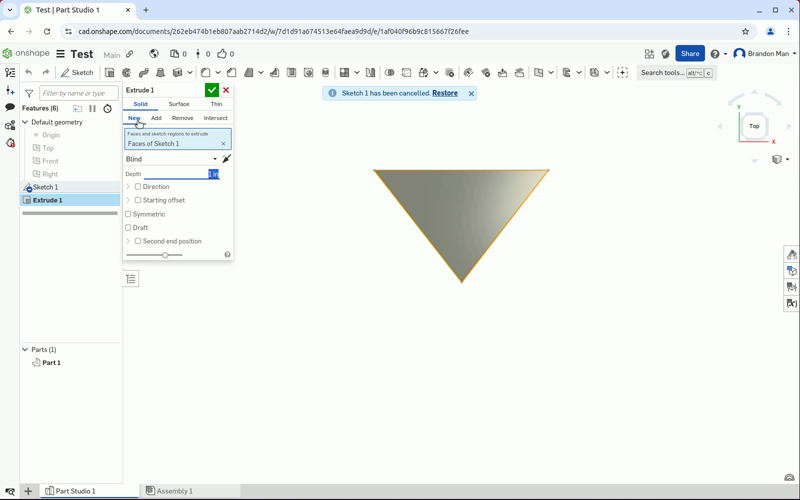
text(0.241)
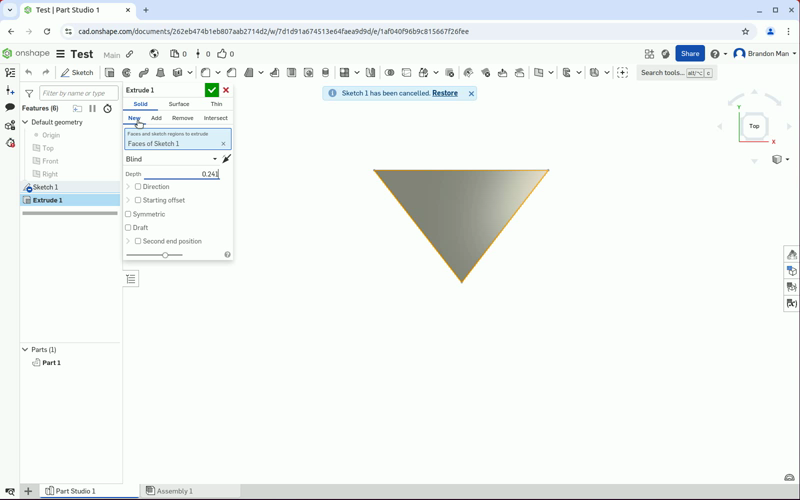
key(enter)
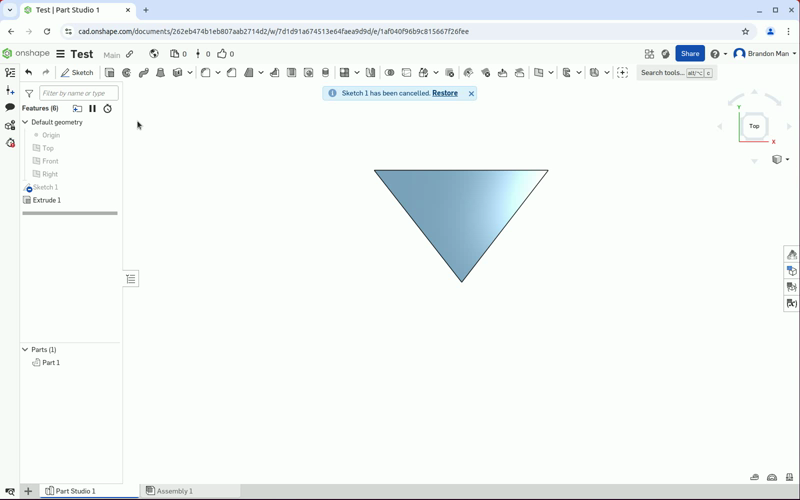
key(shift+h)
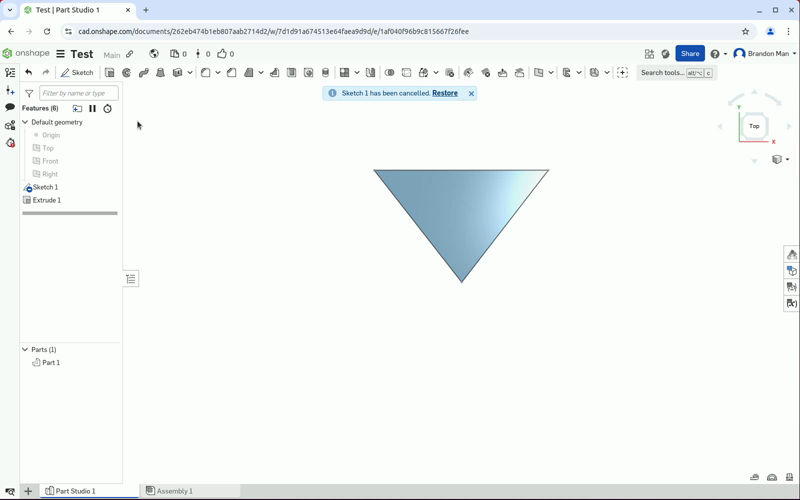
key(shift+h)
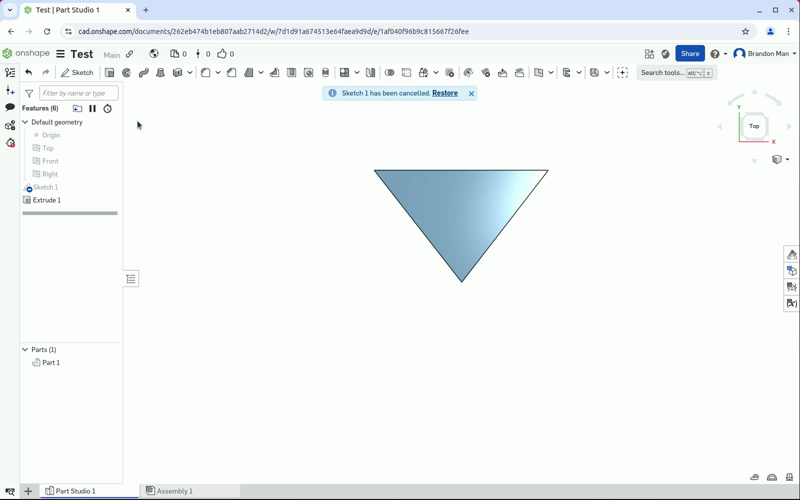
mouse_move(73, 189)
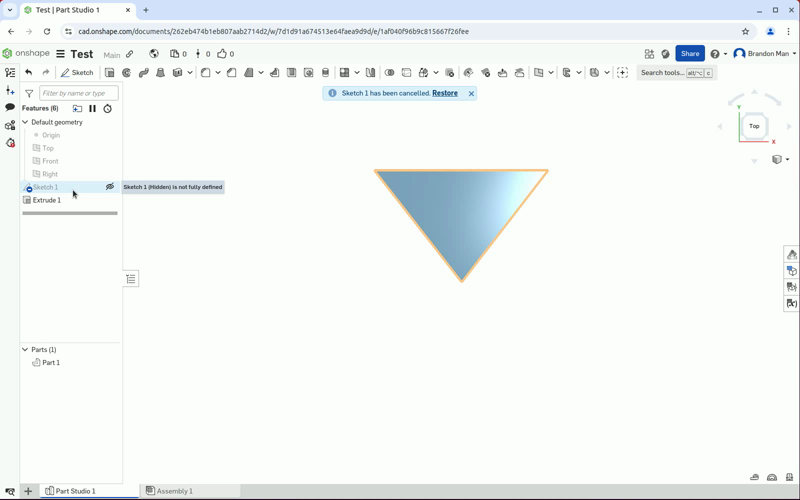
click(73, 189)
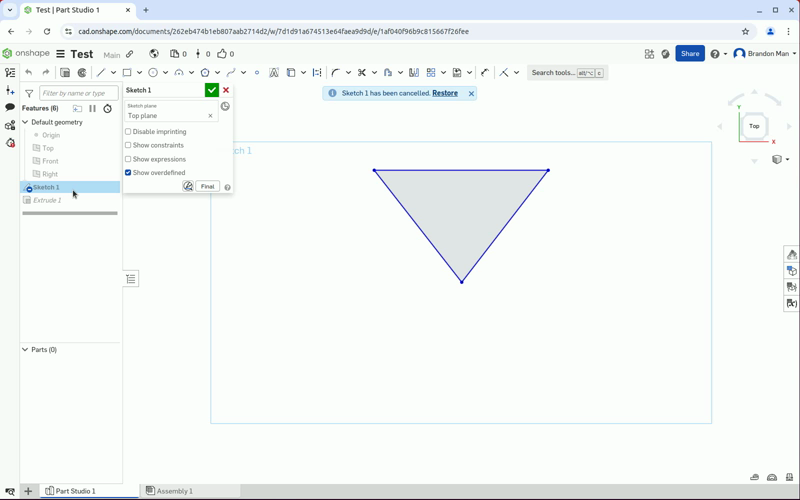
mouse_move(229, 92)
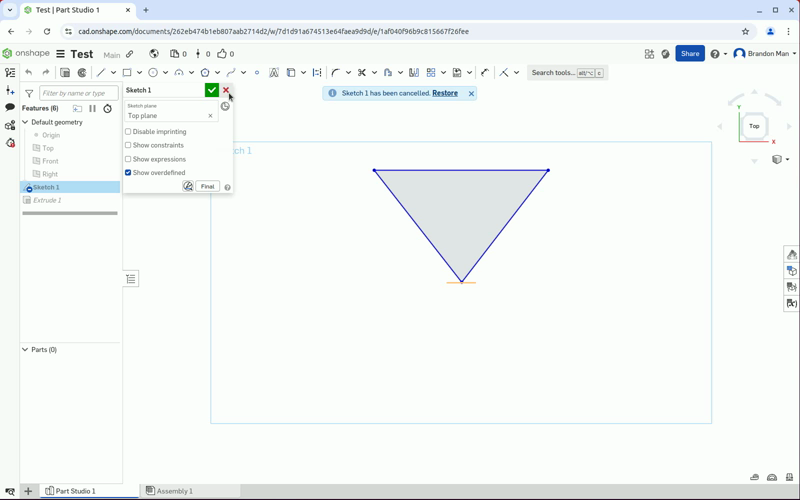
click(229, 92)
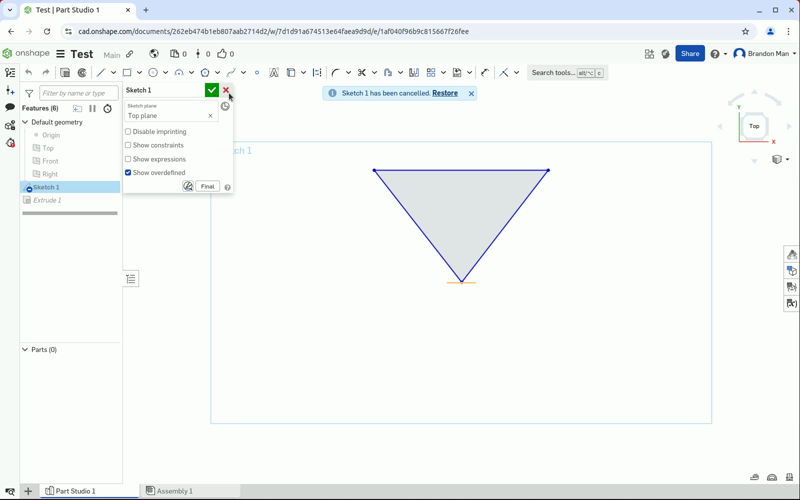
key(shift+s)
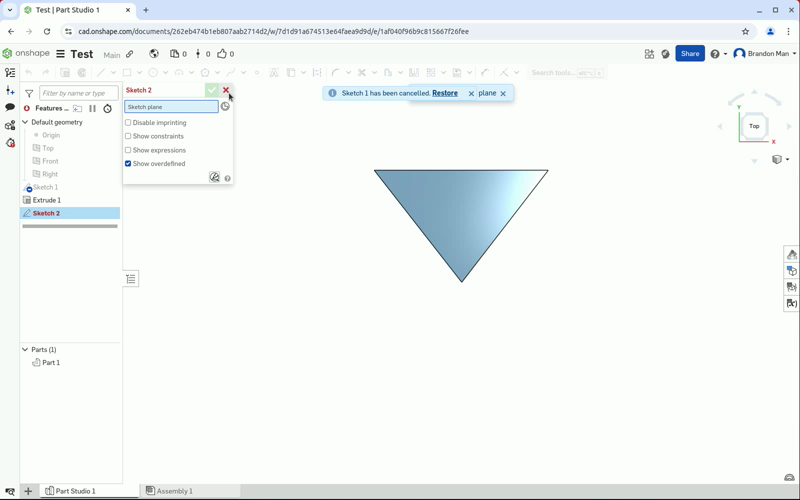
mouse_move(73, 150)
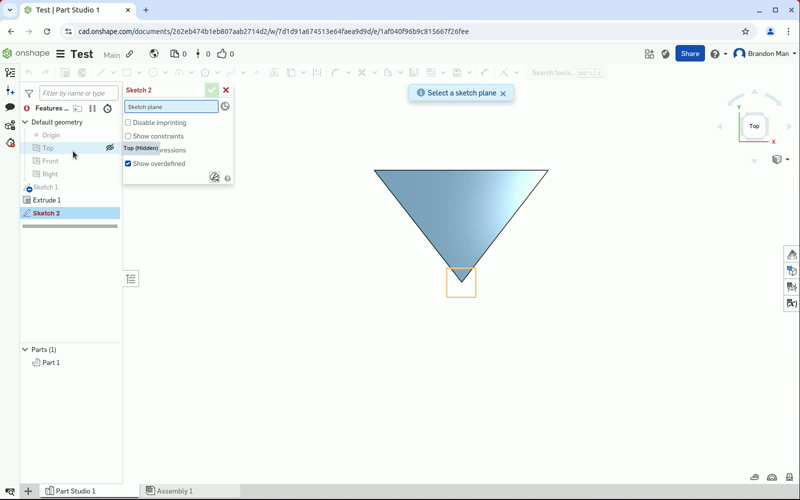
click(73, 150)
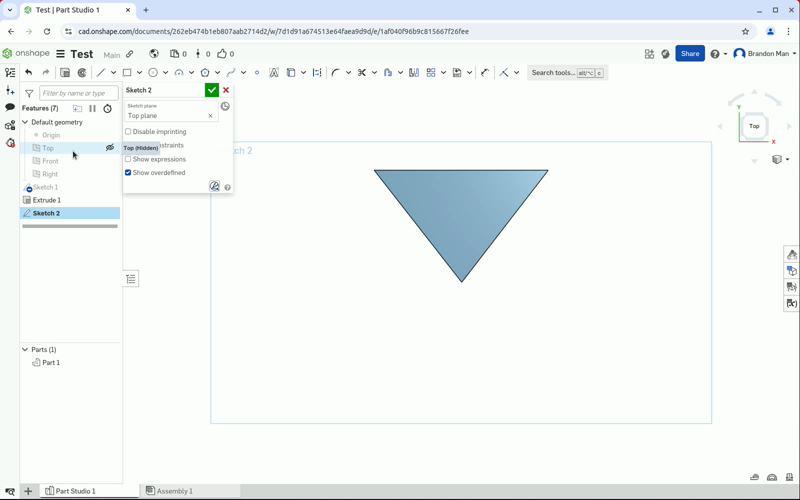
mouse_move(73, 352)
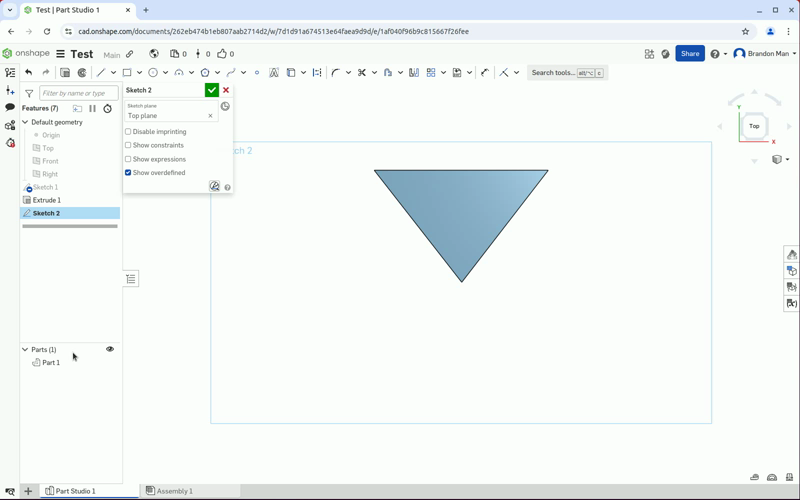
key(y)
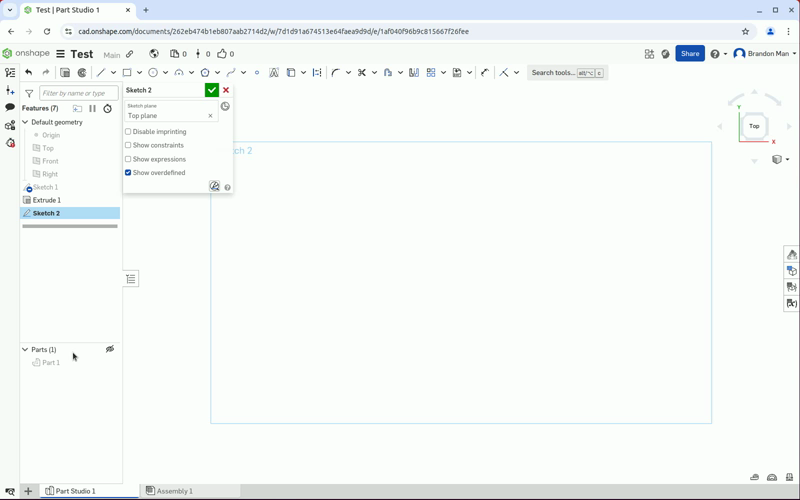
key(l)
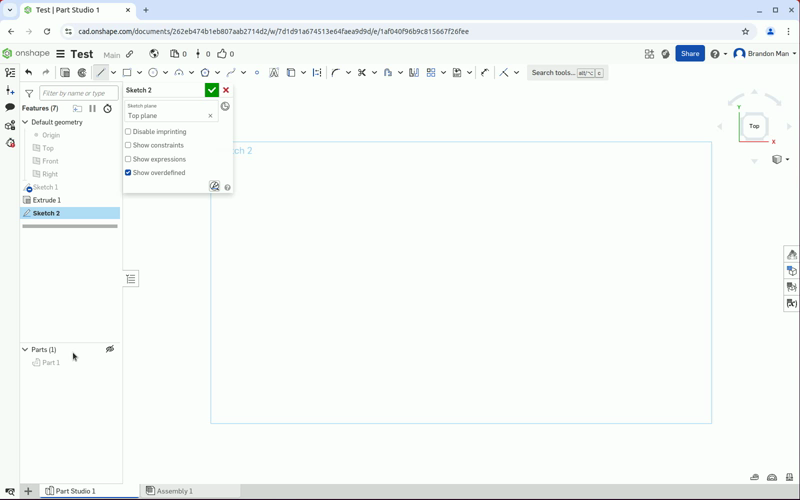
key_down(shift)
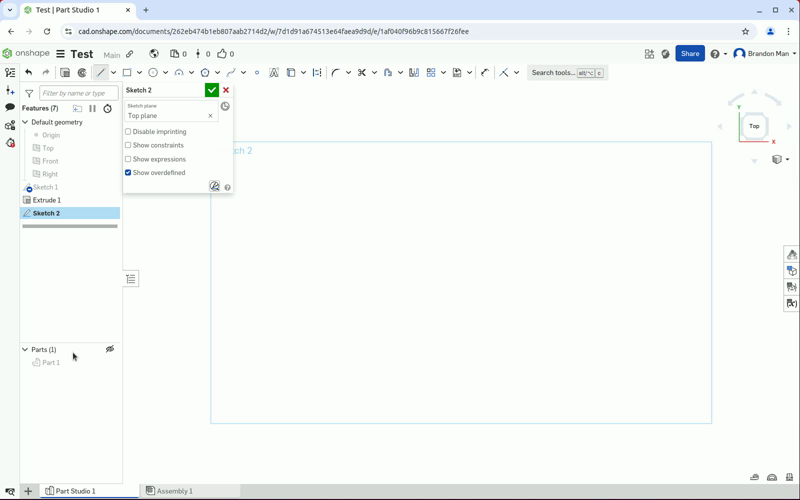
mouse_move(374, 395)
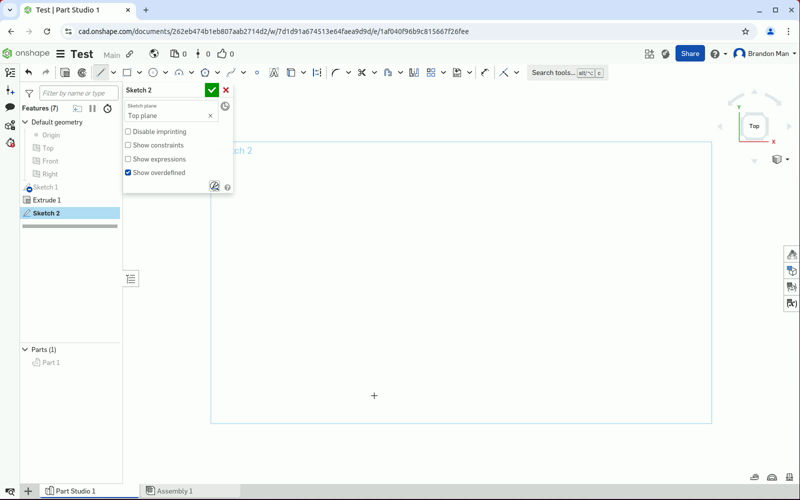
click(374, 395)
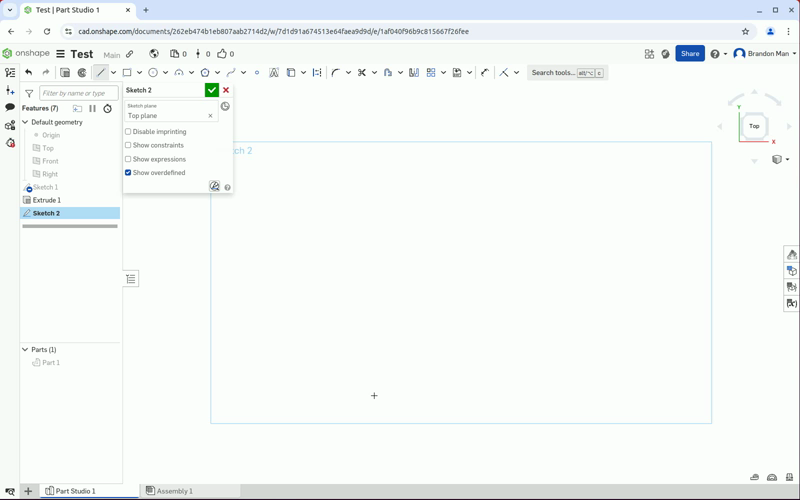
key_up(shift)
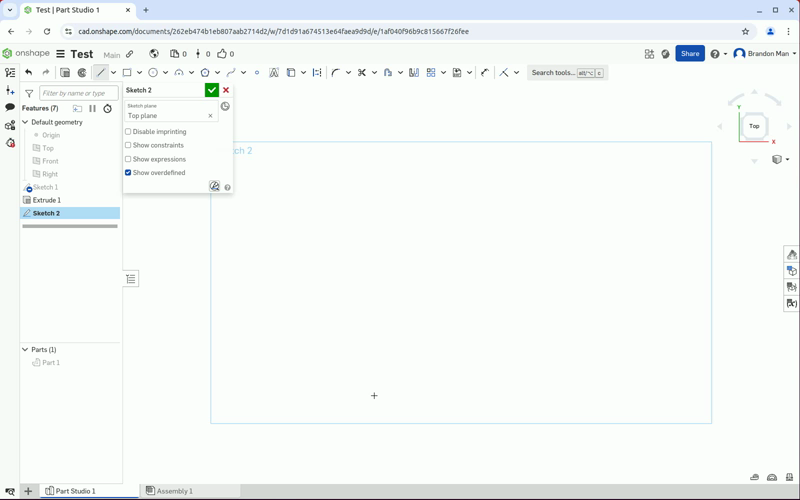
key_down(shift)
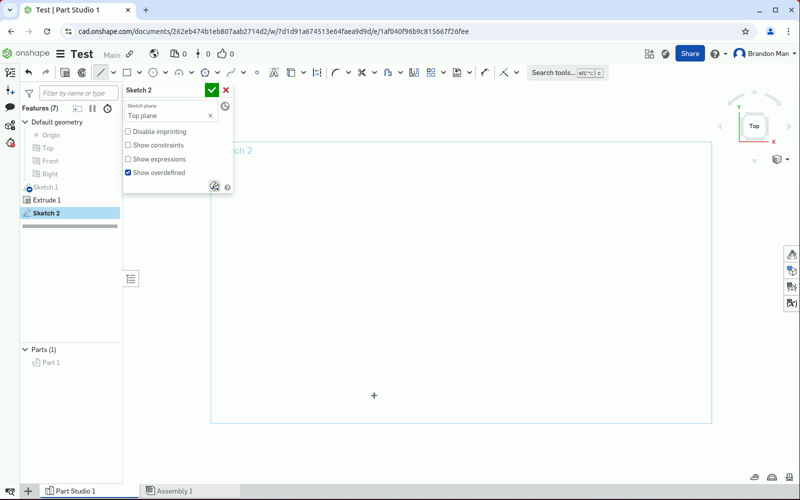
mouse_move(548, 395)
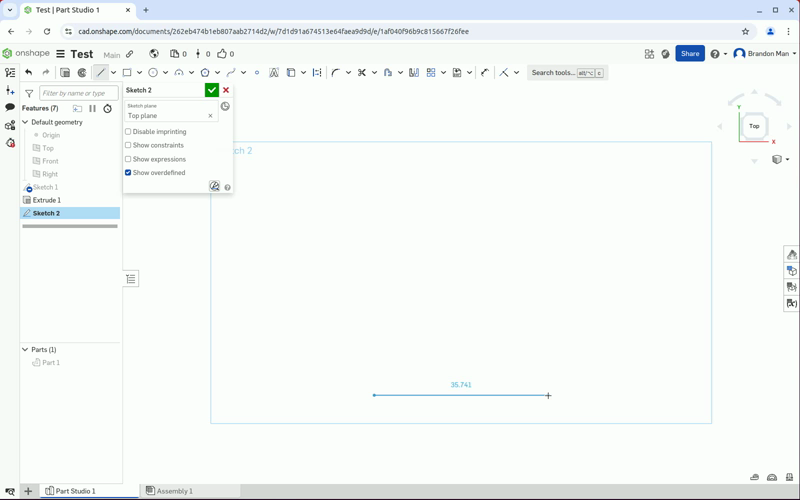
click(548, 395)
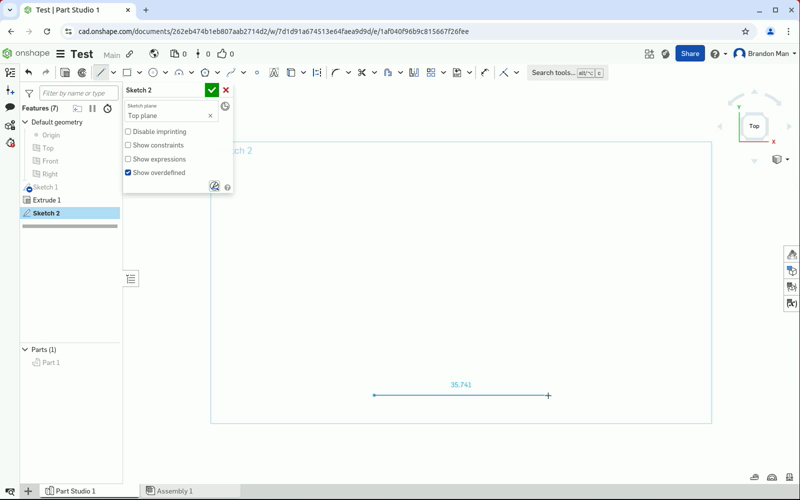
key_up(shift)
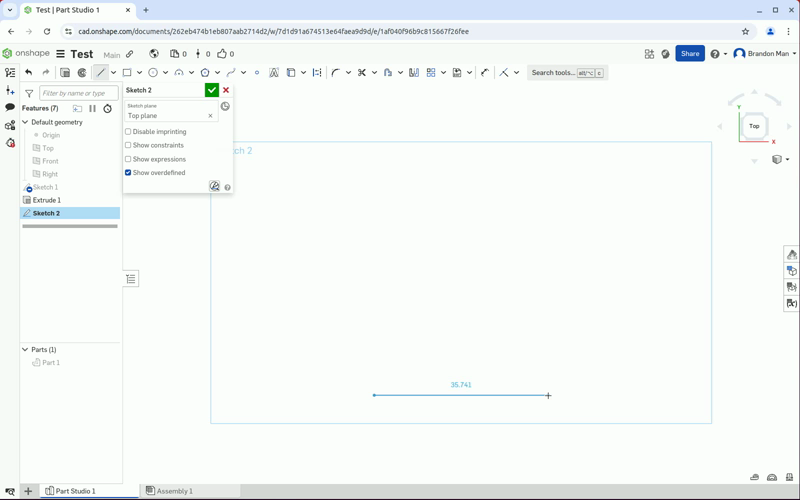
key_down(shift)
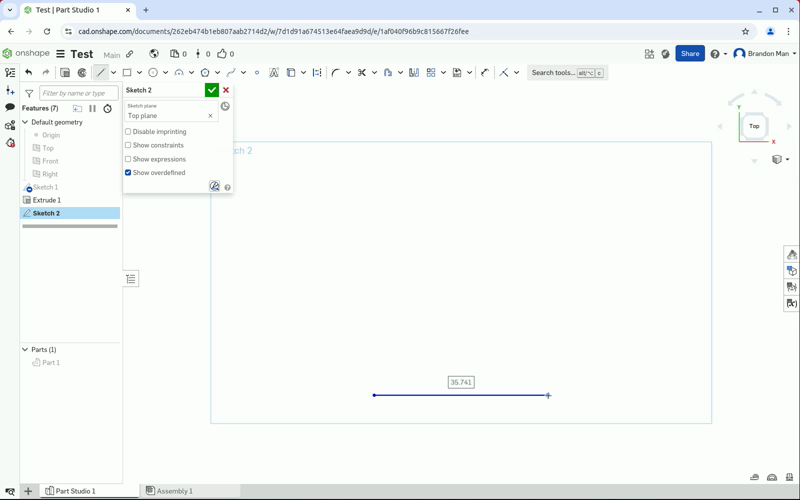
mouse_move(461, 283)
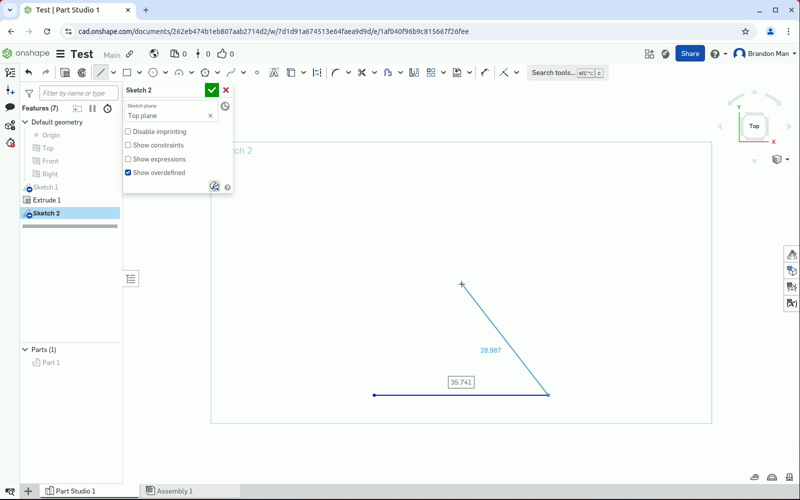
click(461, 283)
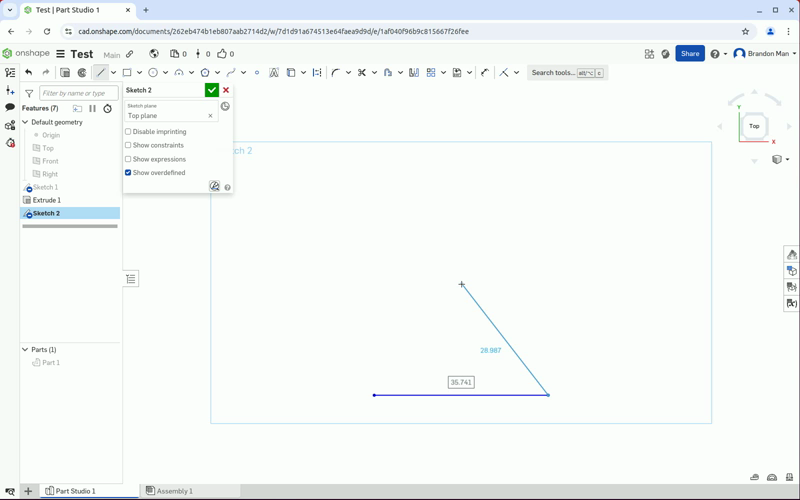
key_up(shift)
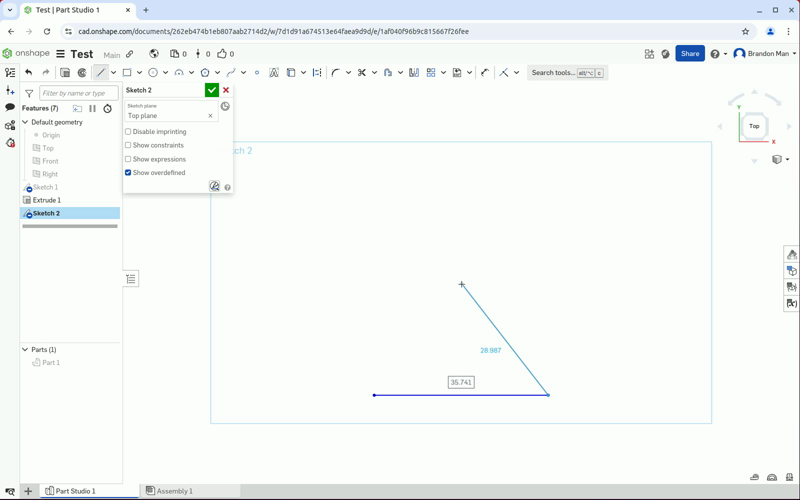
key_down(shift)
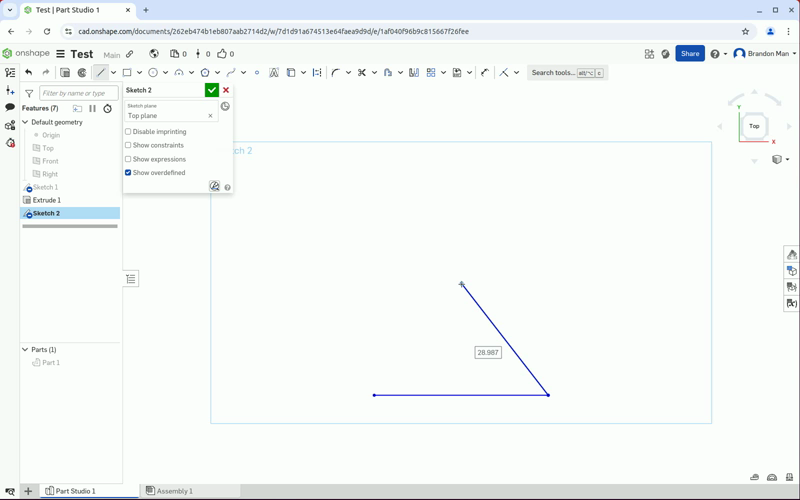
mouse_move(374, 395)
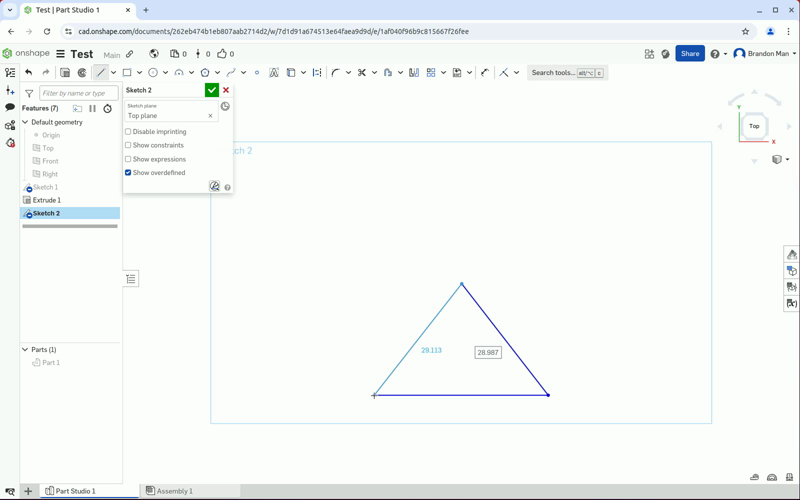
key_up(shift)
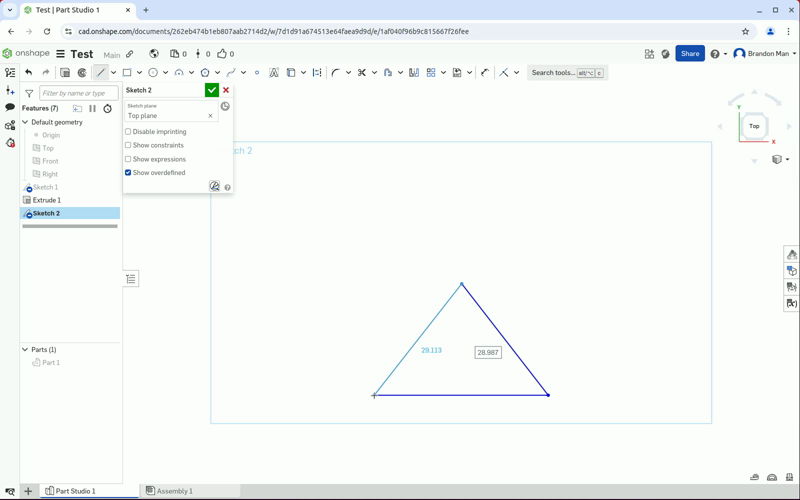
click(374, 395)
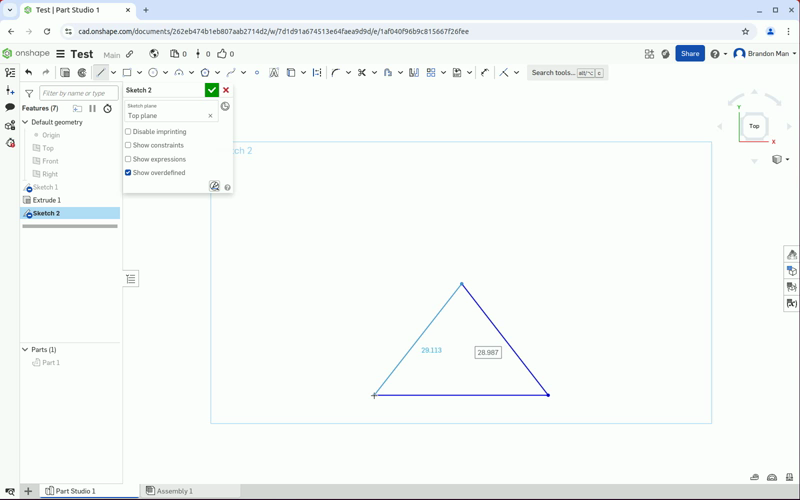
key(esc)
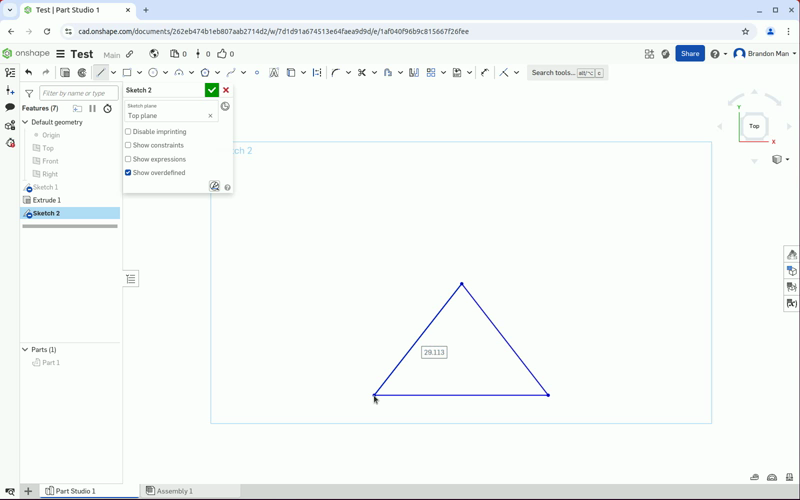
mouse_move(494, 360)
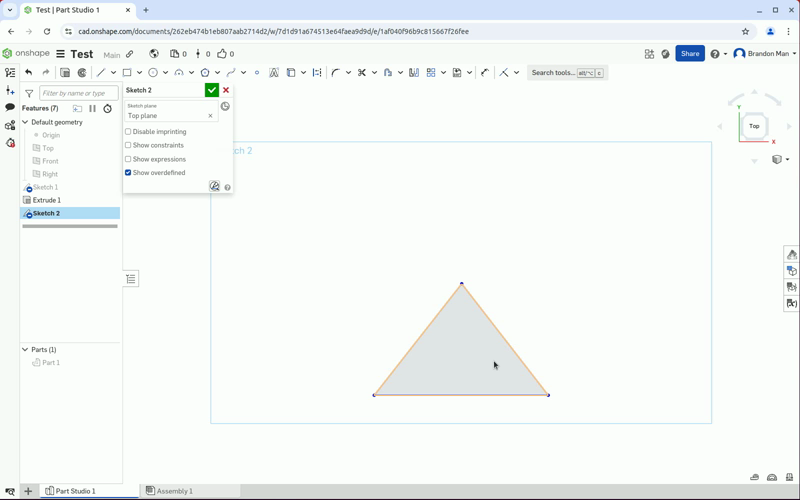
click(494, 360)
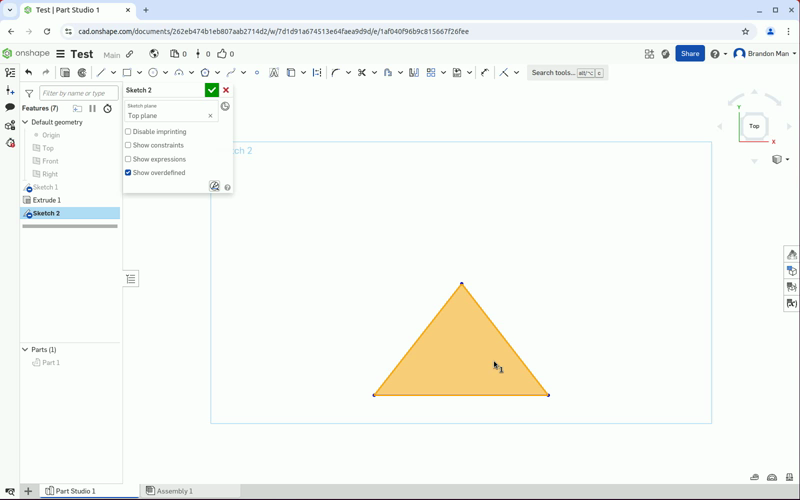
mouse_move(73, 352)
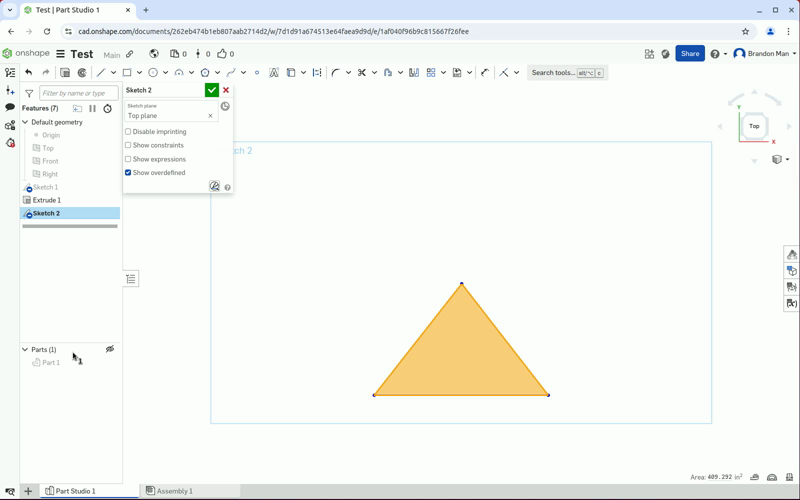
key(shift+y)
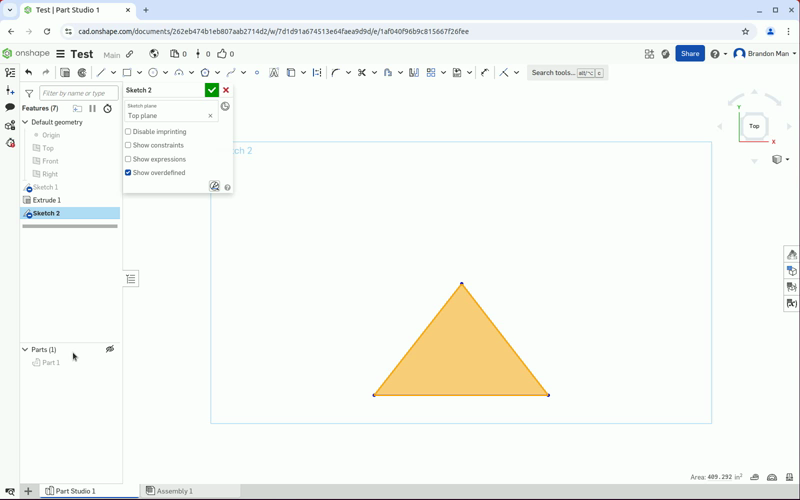
key(shift+e)
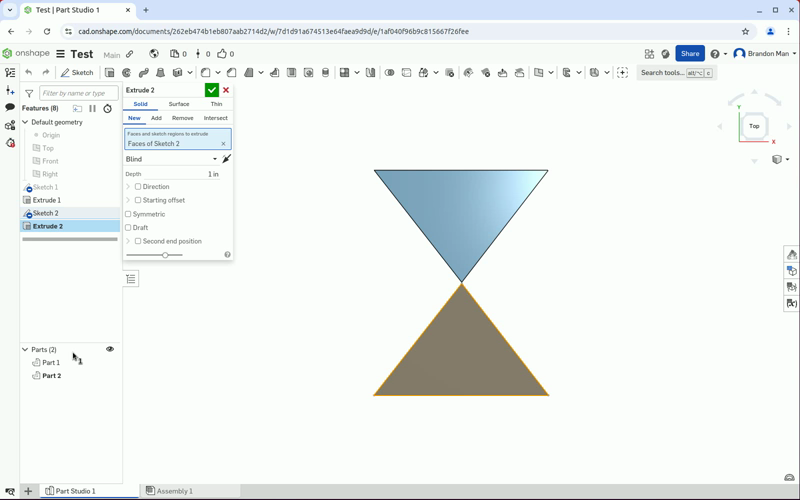
mouse_move(143, 106)
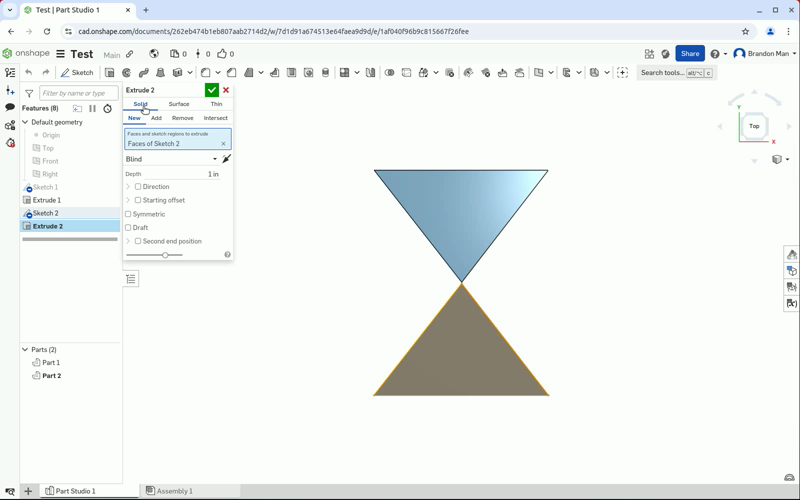
click(143, 106)
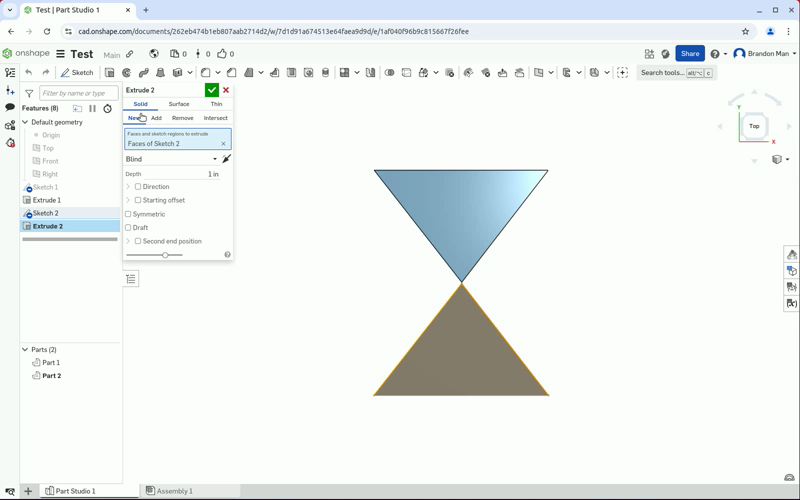
mouse_move(137, 120)
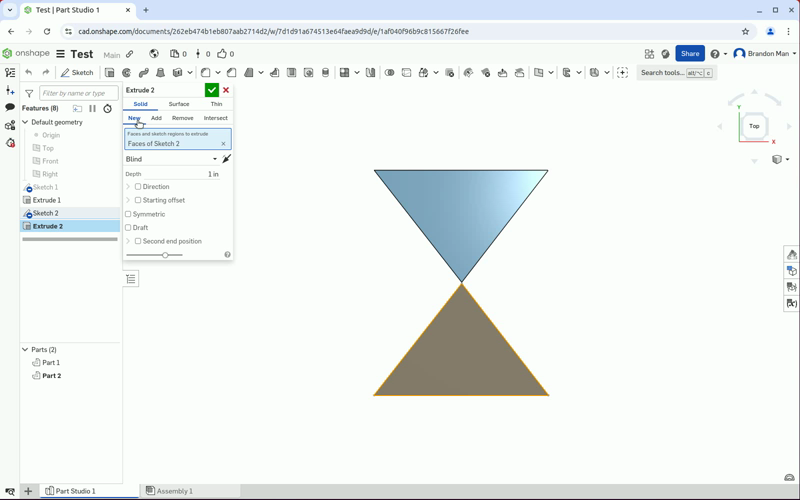
click(137, 120)
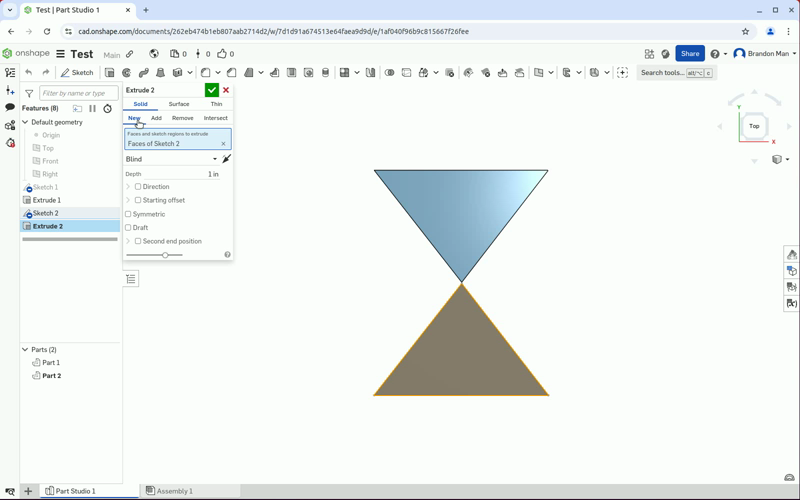
key(tab, 4)
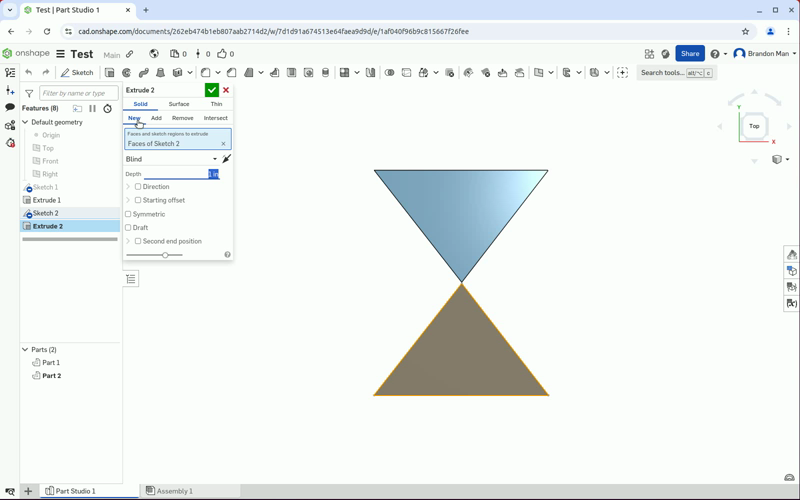
text(0.241)
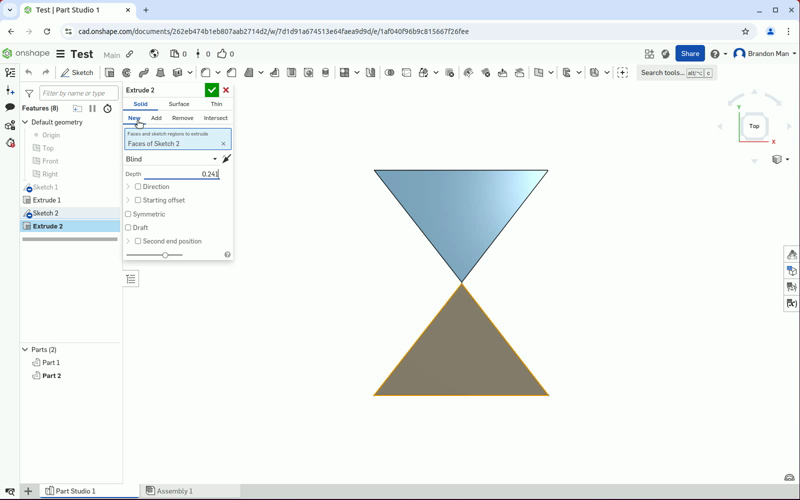
key(enter)
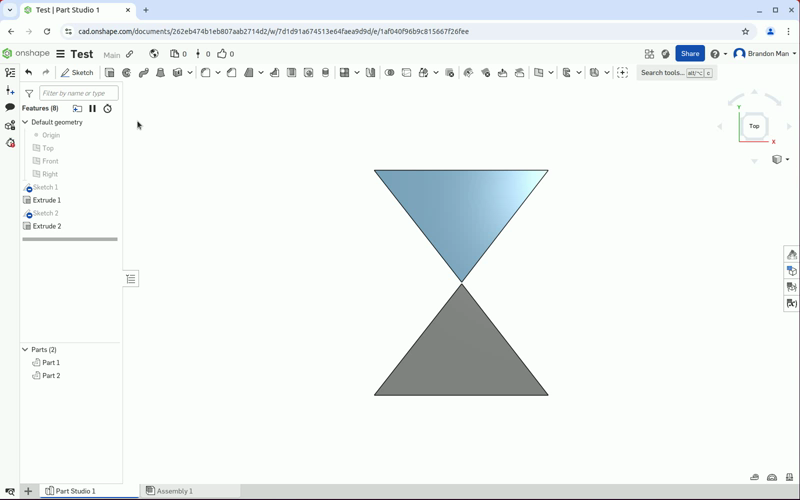
key(shift+h)
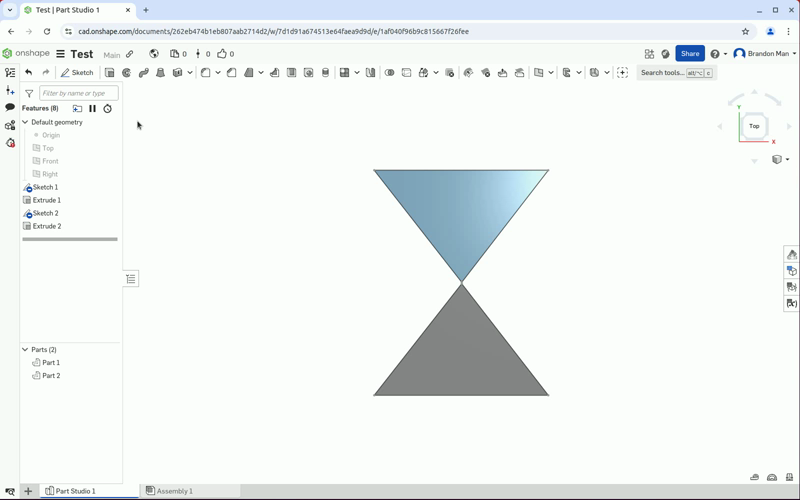
key(shift+h)
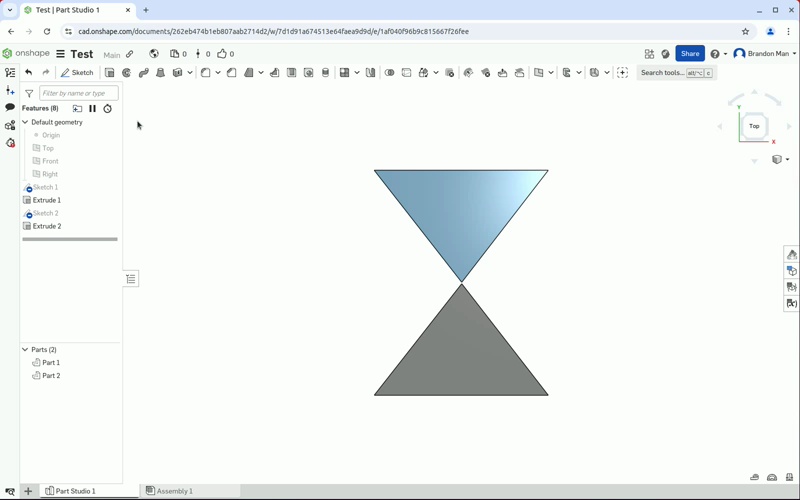
mouse_move(73, 189)
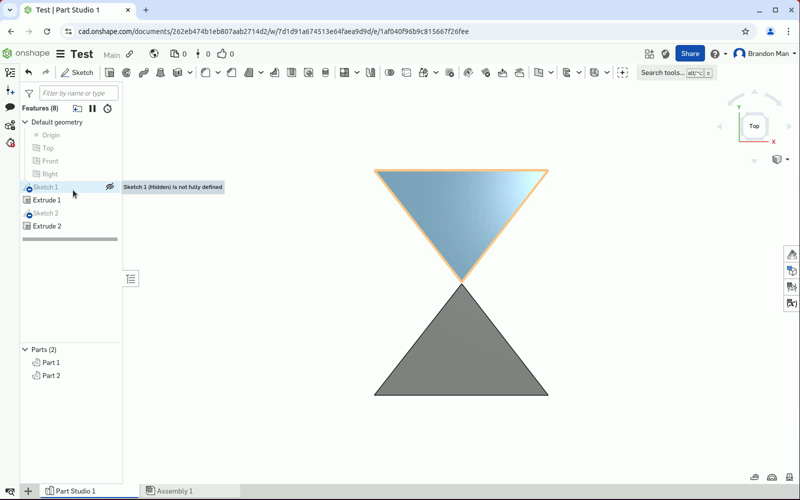
click(73, 189)
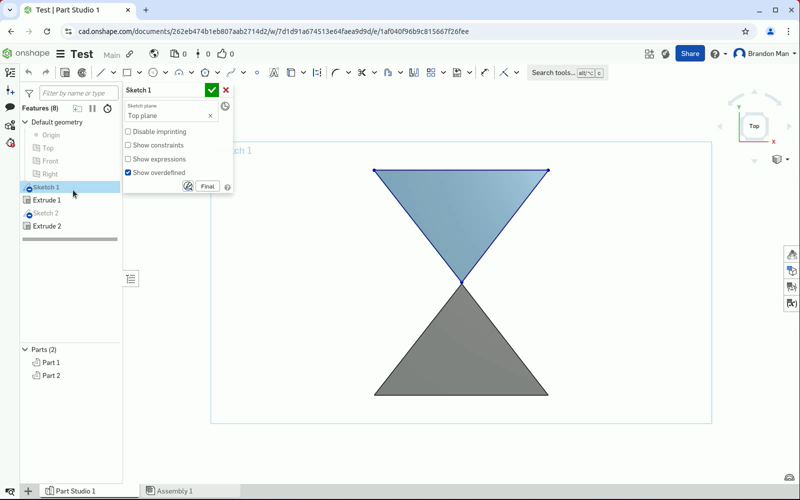
mouse_move(229, 92)
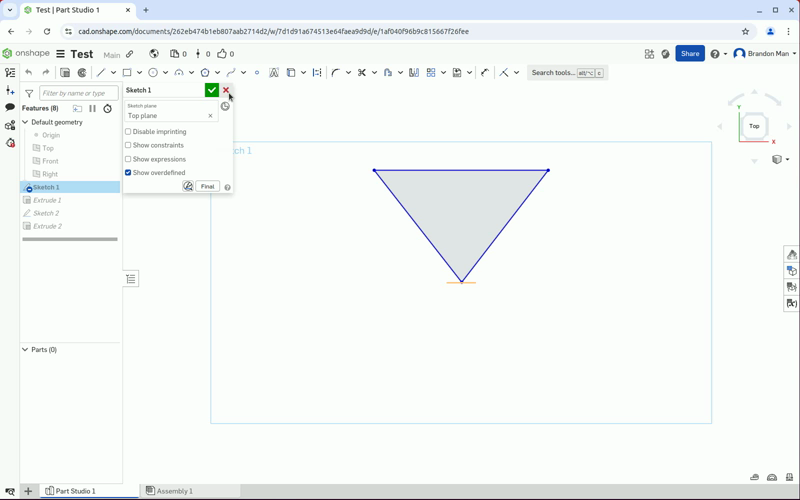
click(229, 92)
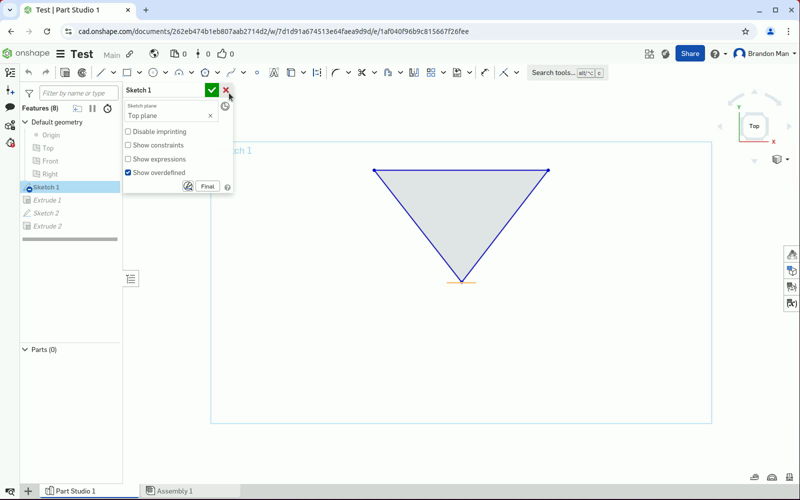
key(shift+s)
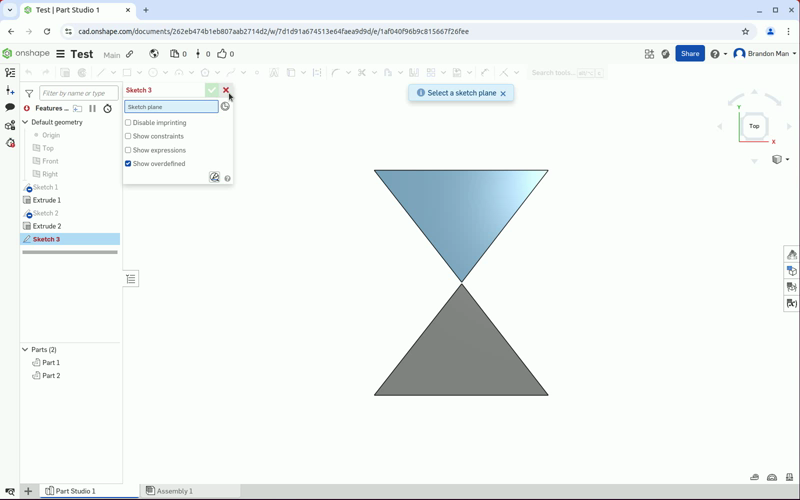
mouse_move(73, 150)
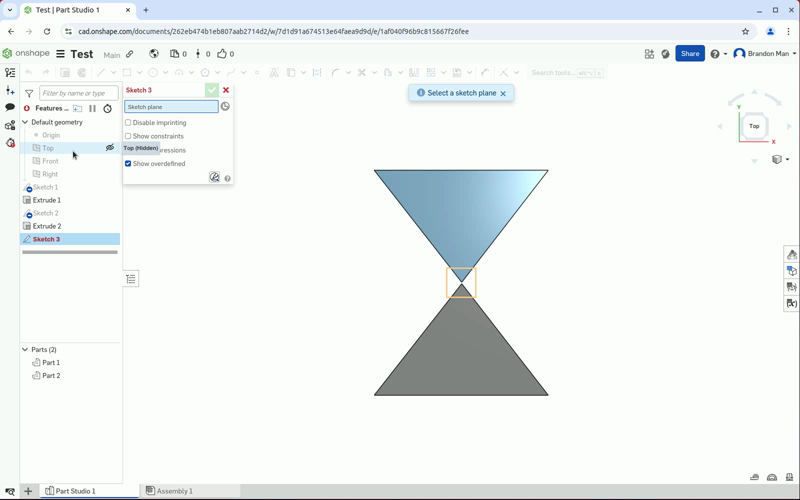
click(73, 150)
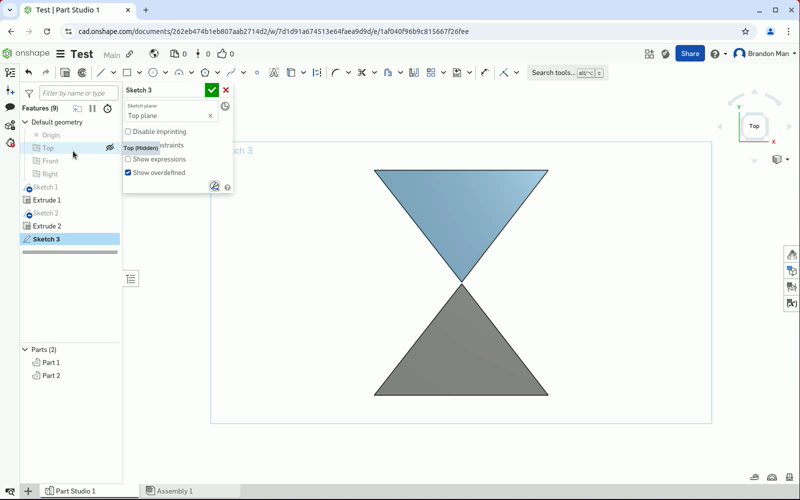
mouse_move(73, 352)
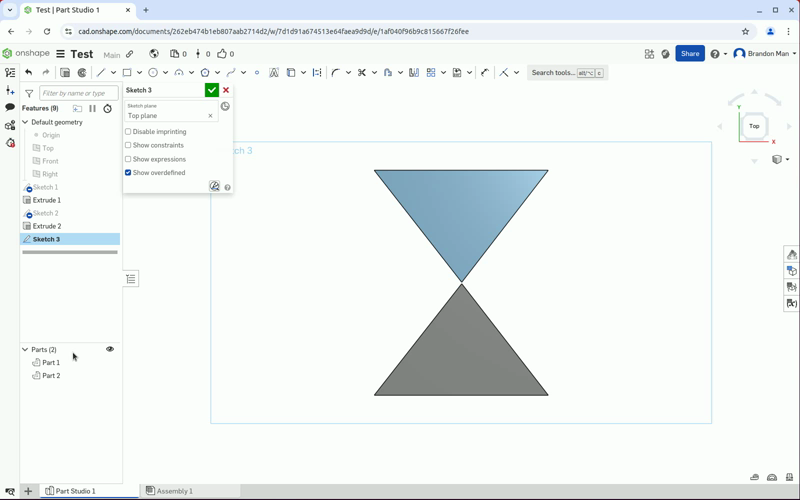
key(y)
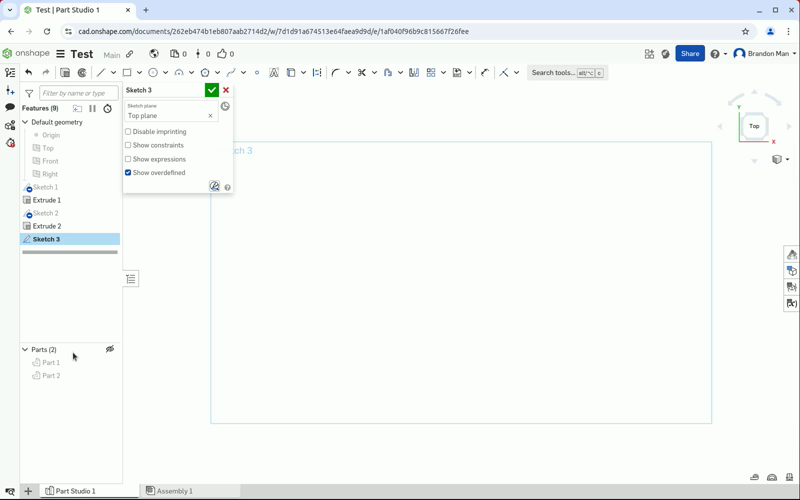
key(l)
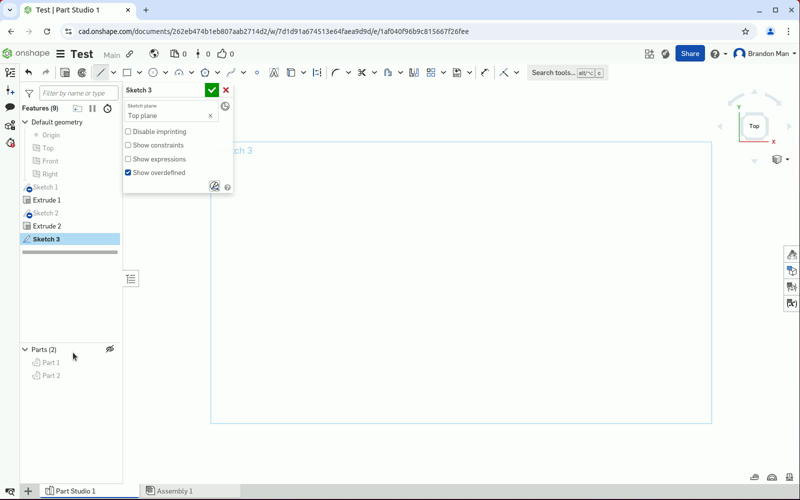
key_down(shift)
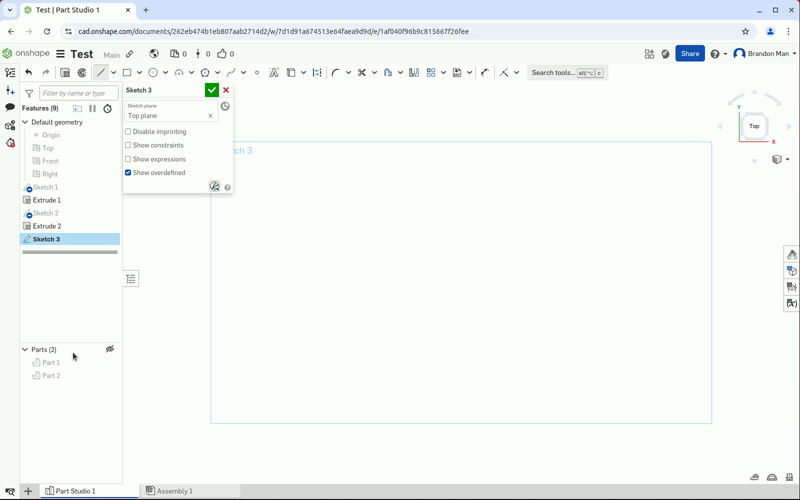
mouse_move(374, 395)
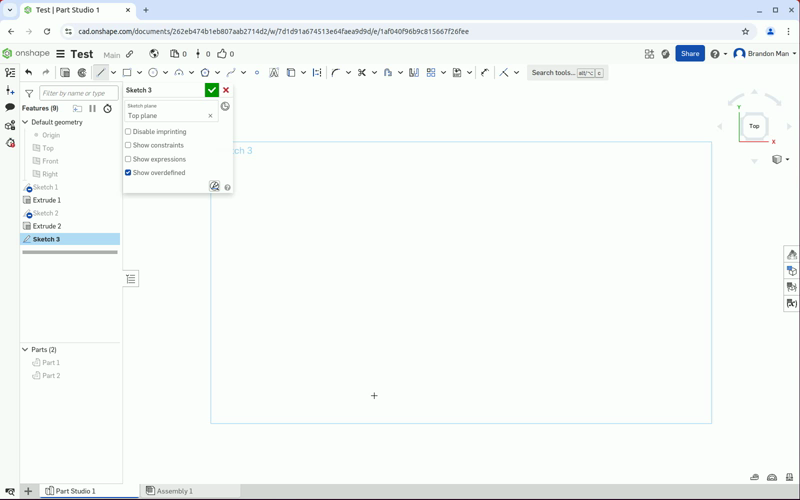
click(374, 395)
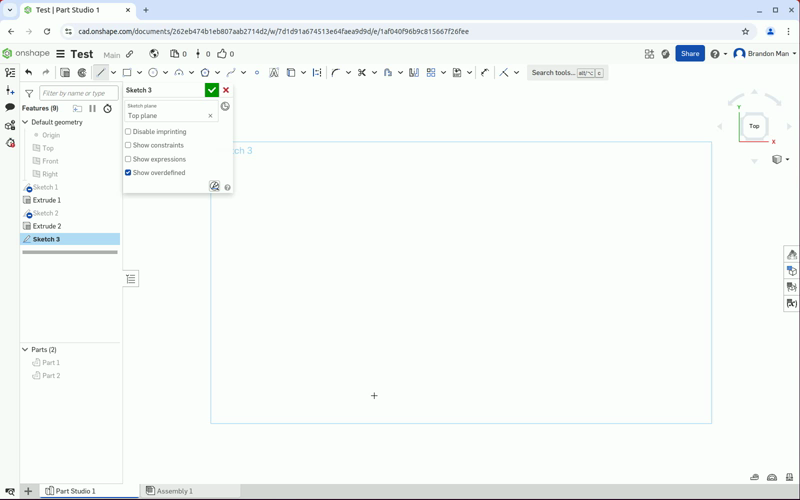
key_up(shift)
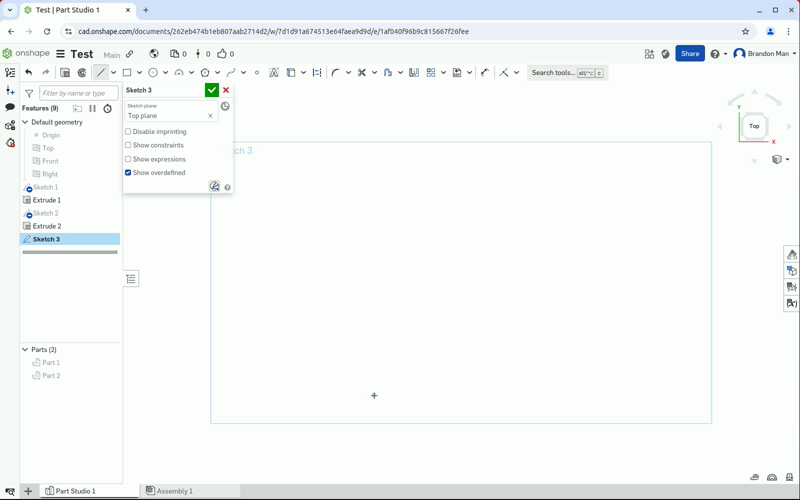
key_down(shift)
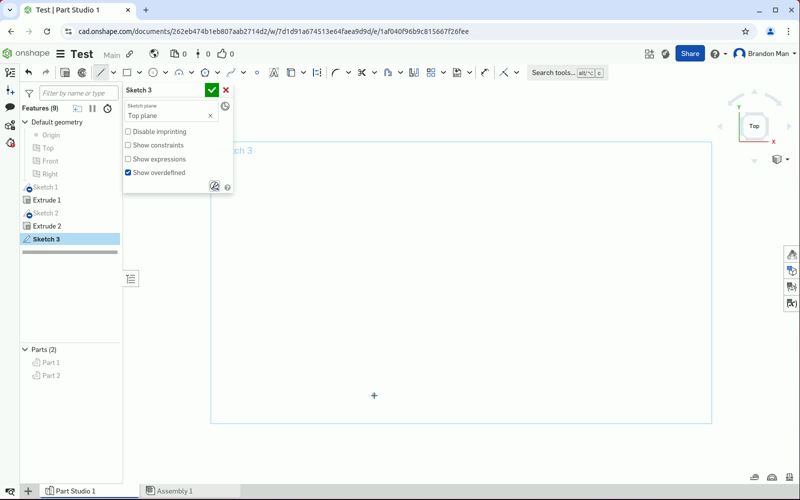
mouse_move(461, 282)
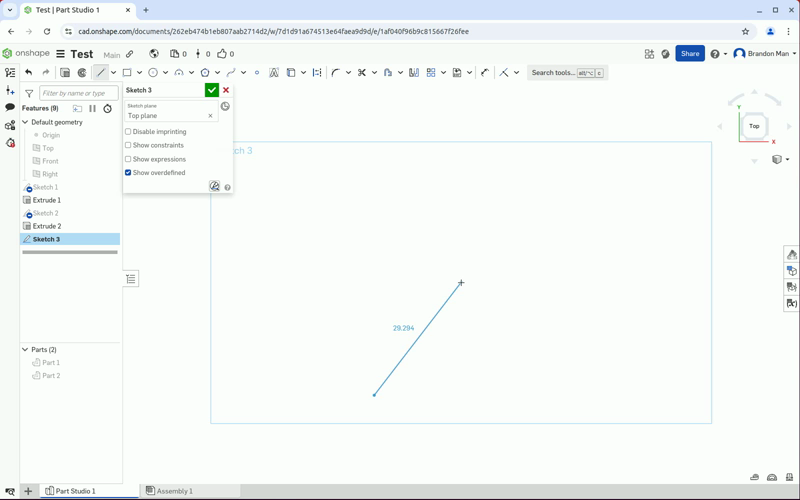
click(461, 282)
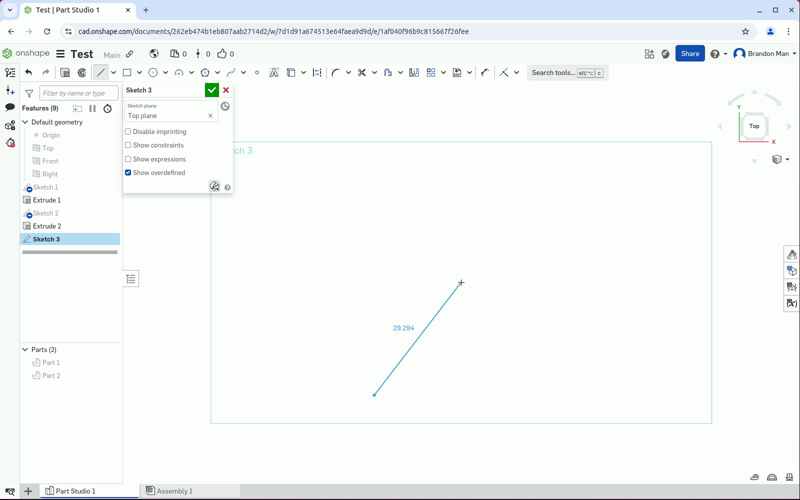
key_up(shift)
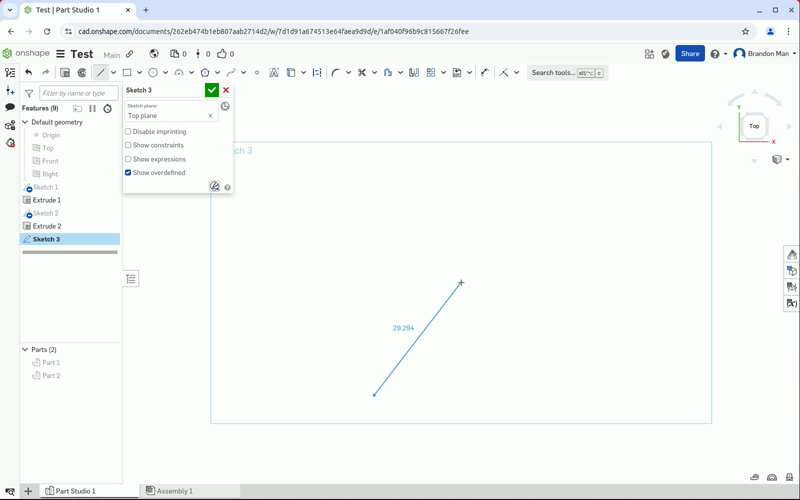
key_down(shift)
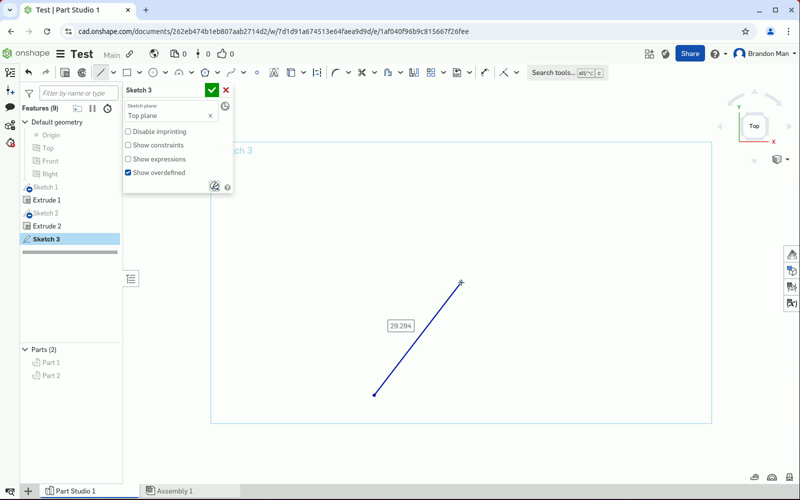
mouse_move(374, 171)
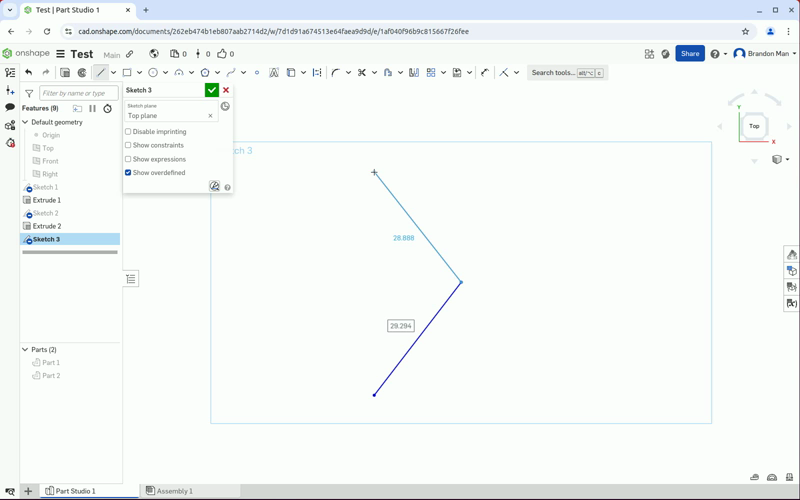
click(374, 171)
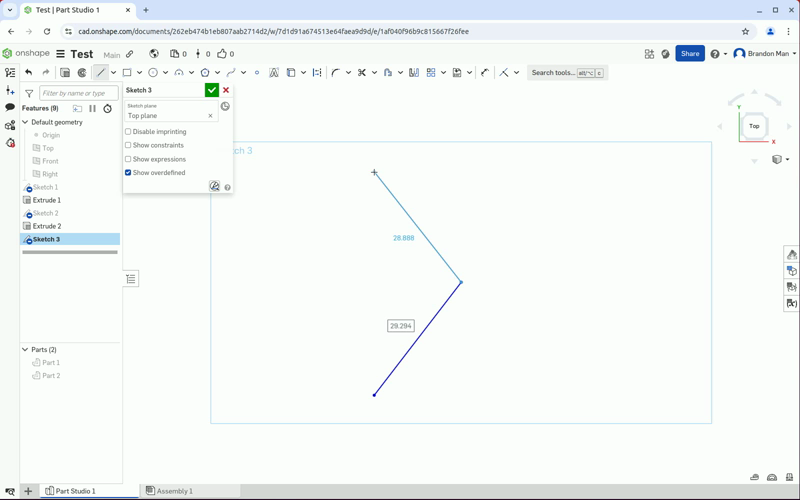
key_up(shift)
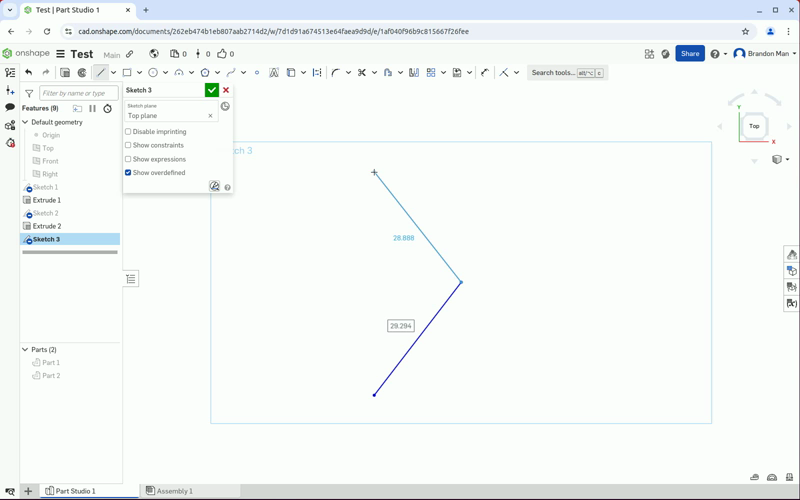
key_down(shift)
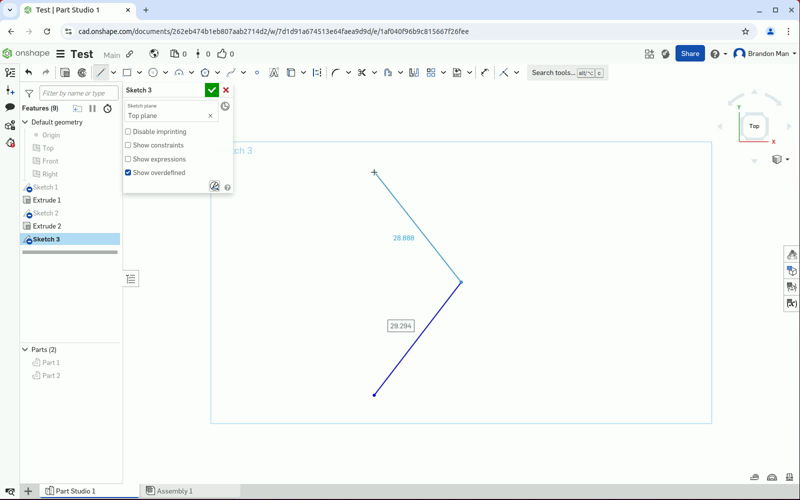
mouse_move(374, 395)
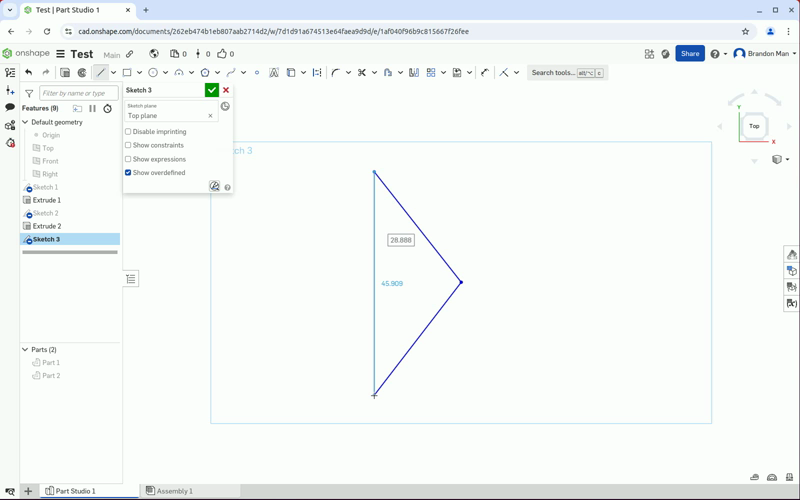
key_up(shift)
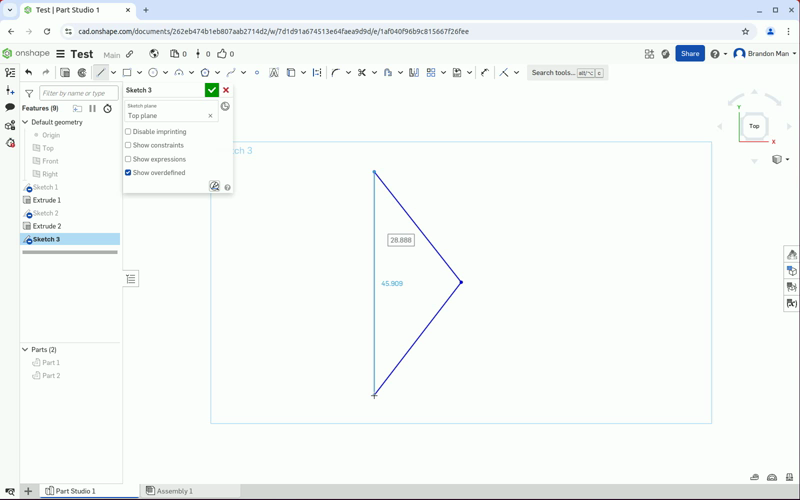
click(374, 395)
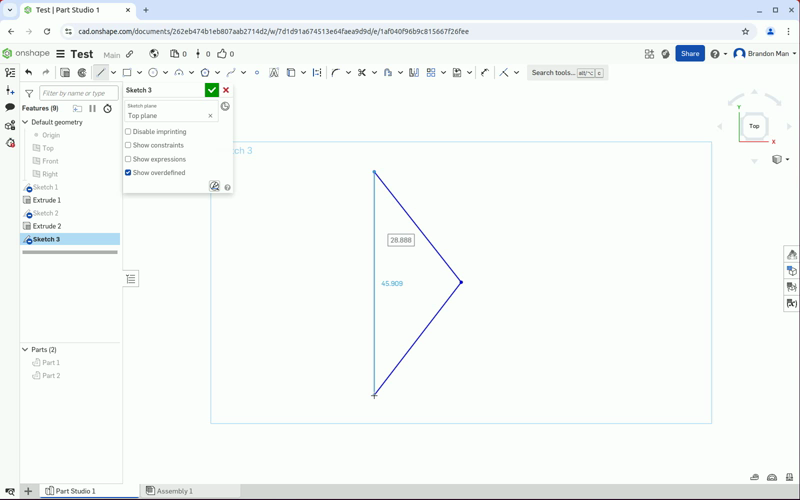
key(esc)
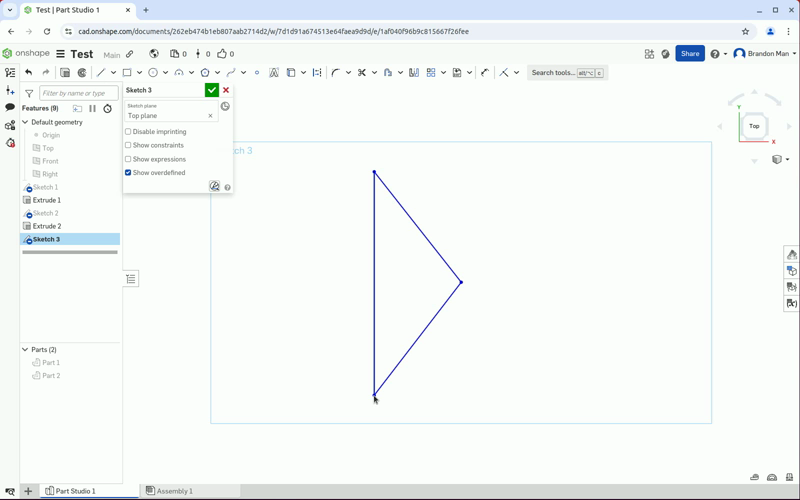
mouse_move(414, 287)
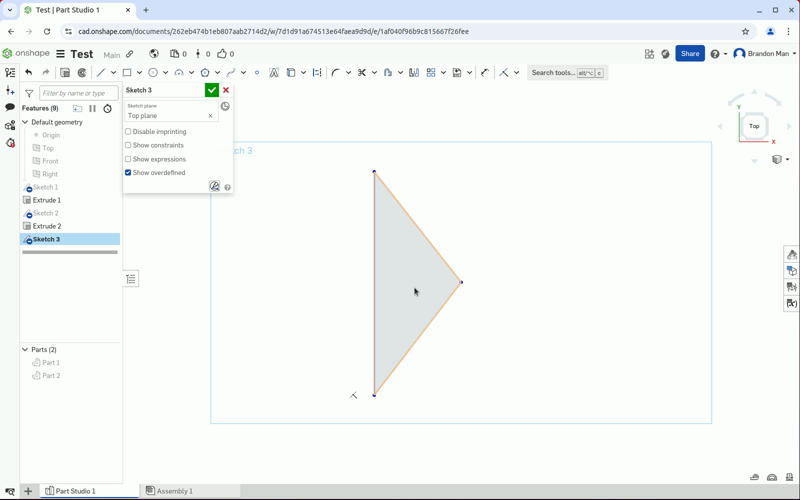
click(414, 287)
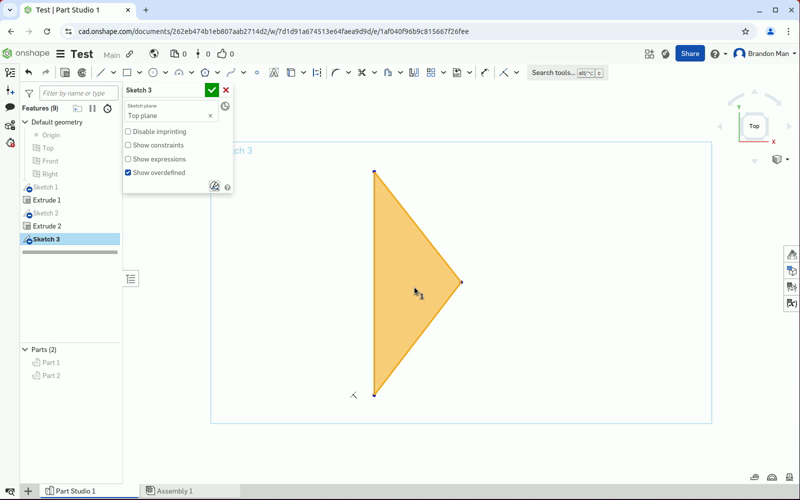
mouse_move(73, 352)
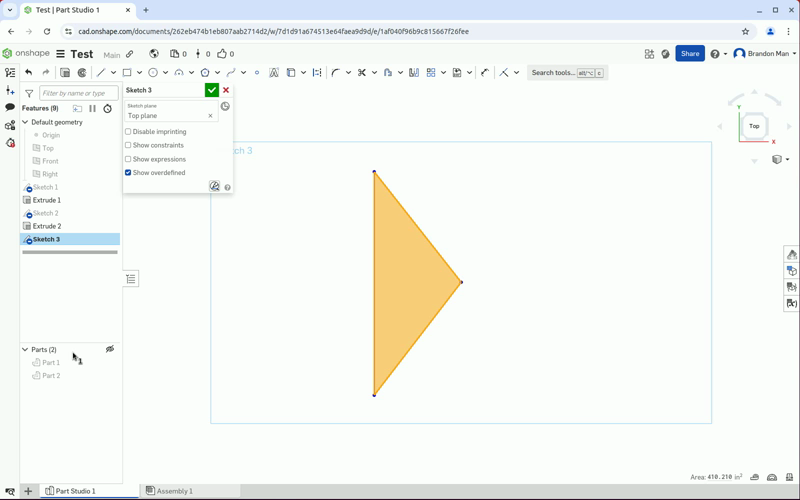
key(shift+y)
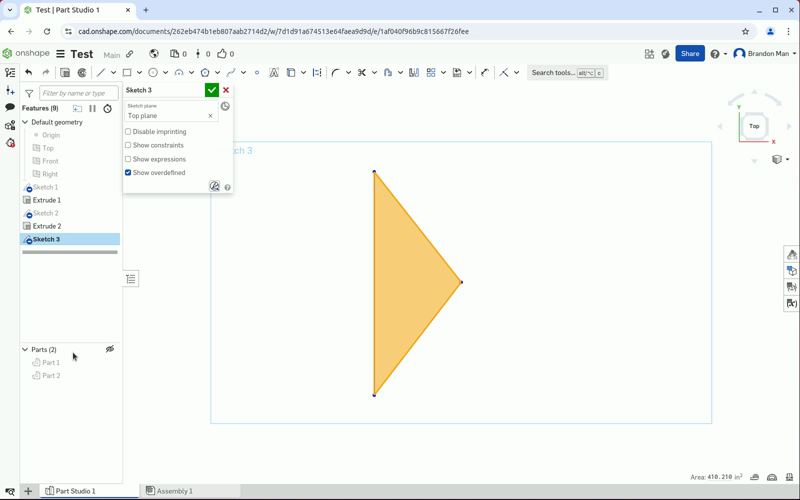
key(shift+e)
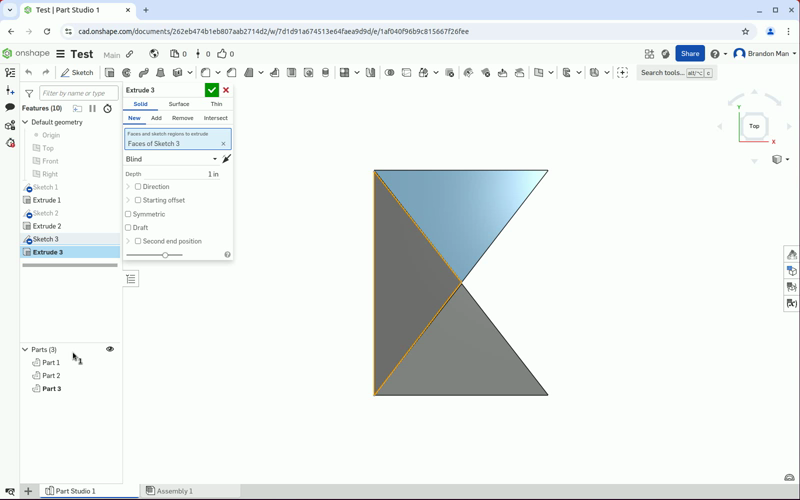
mouse_move(143, 106)
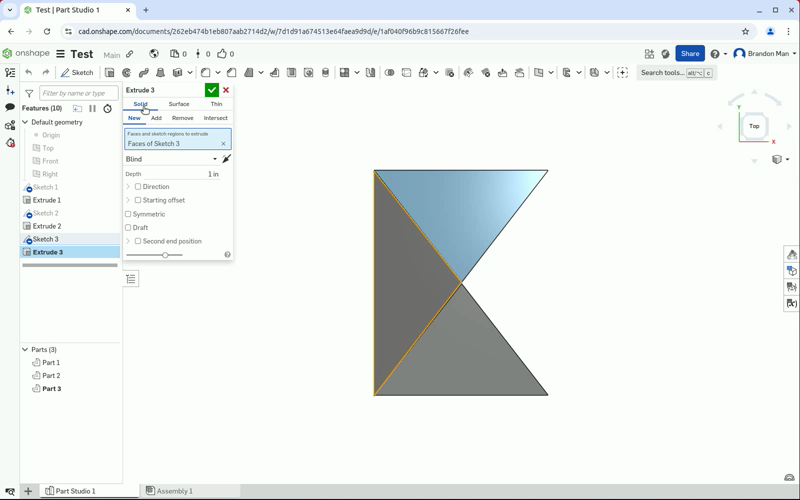
click(143, 106)
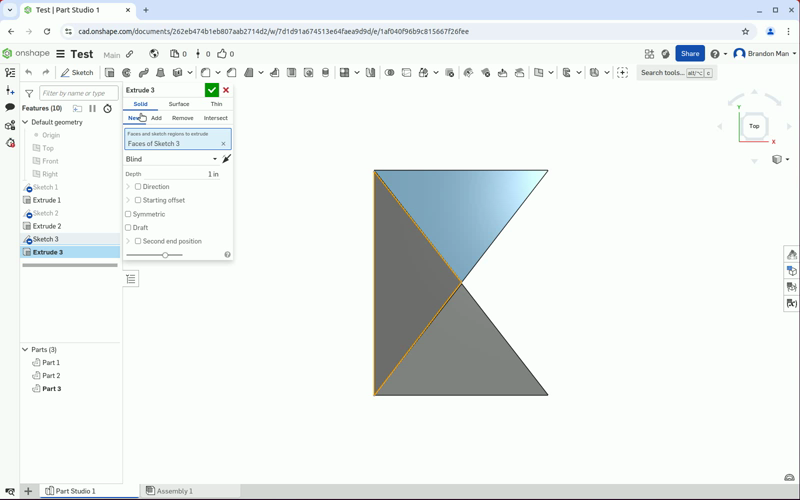
mouse_move(137, 120)
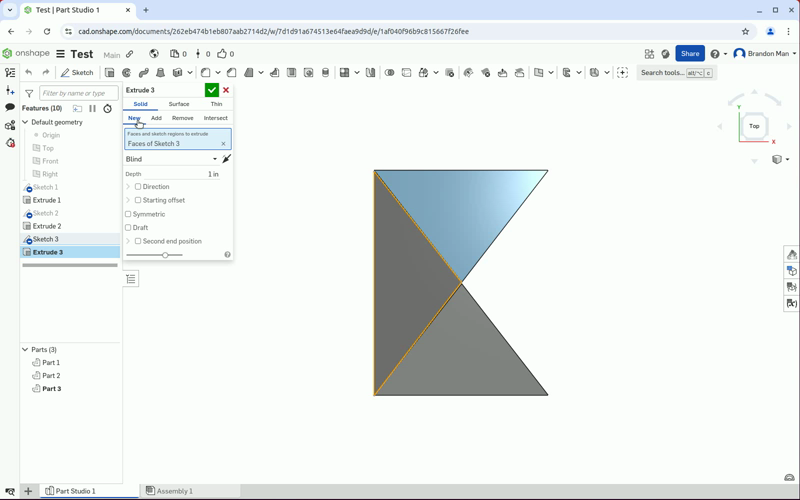
click(137, 120)
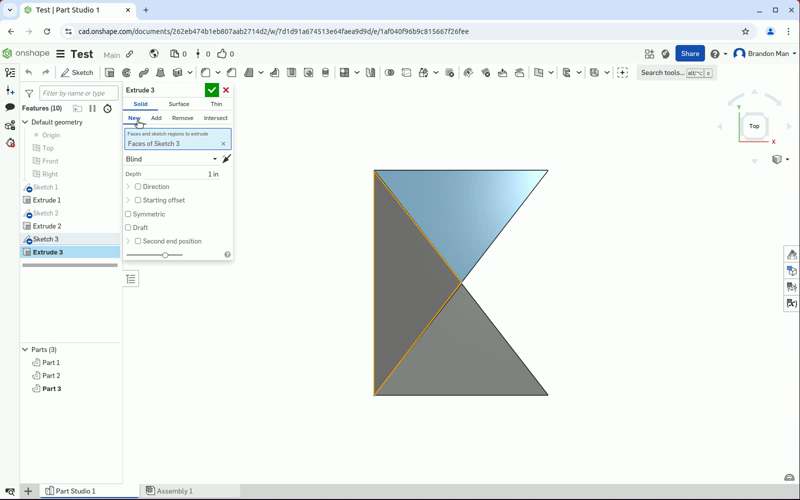
key(tab, 4)
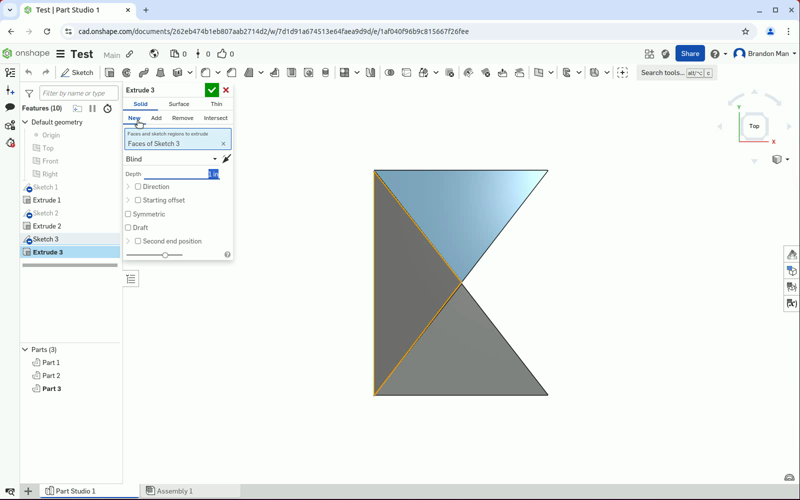
text(0.241)
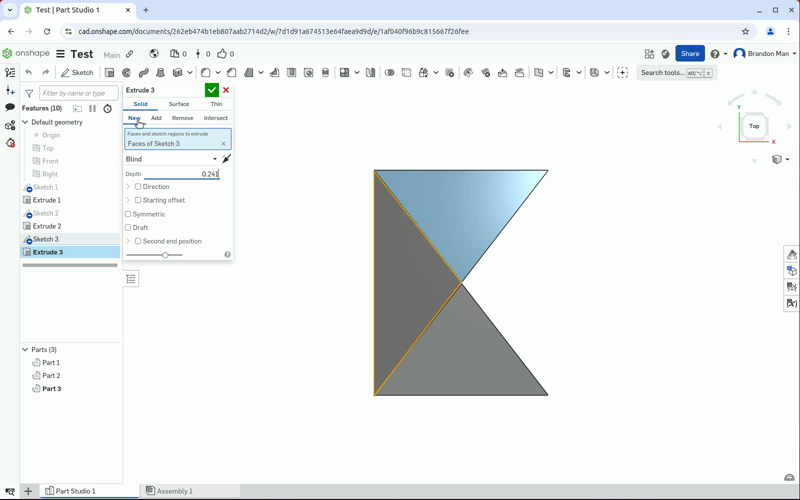
key(enter)
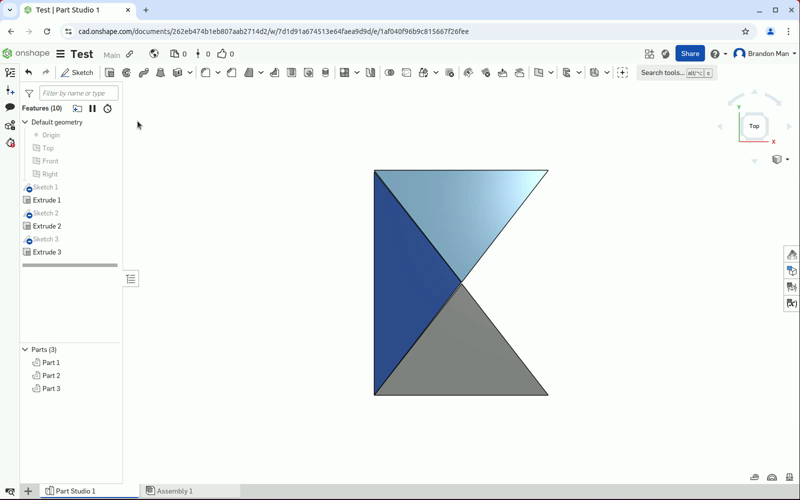
key(shift+h)
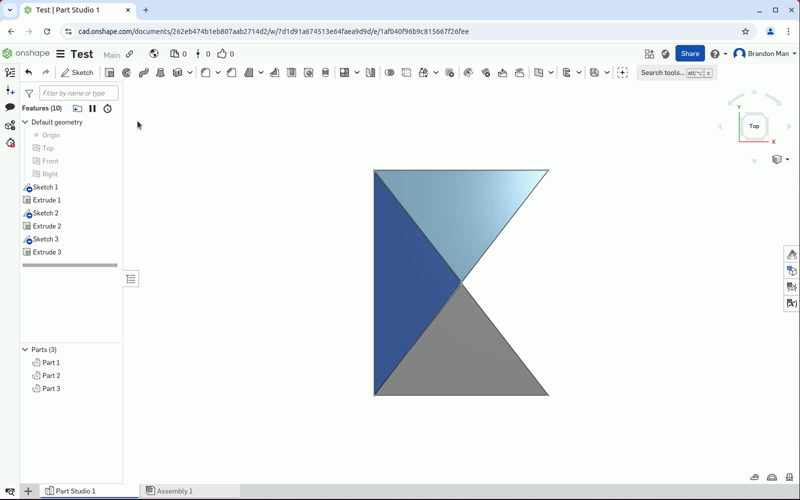
key(shift+h)
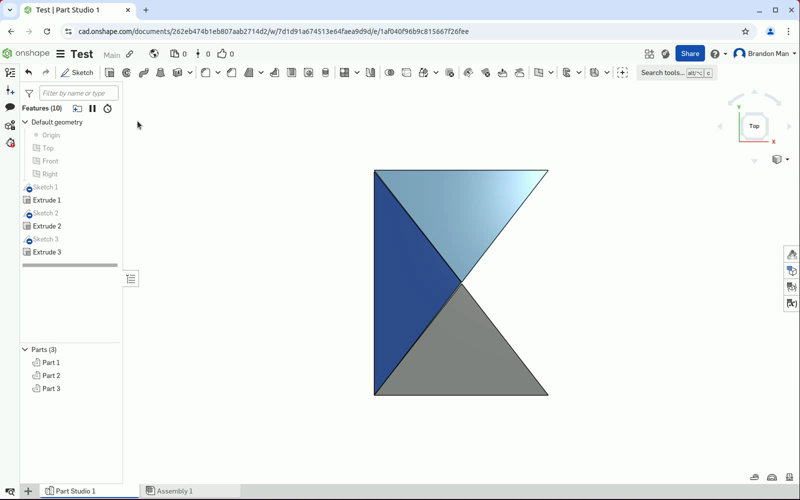
mouse_move(73, 189)
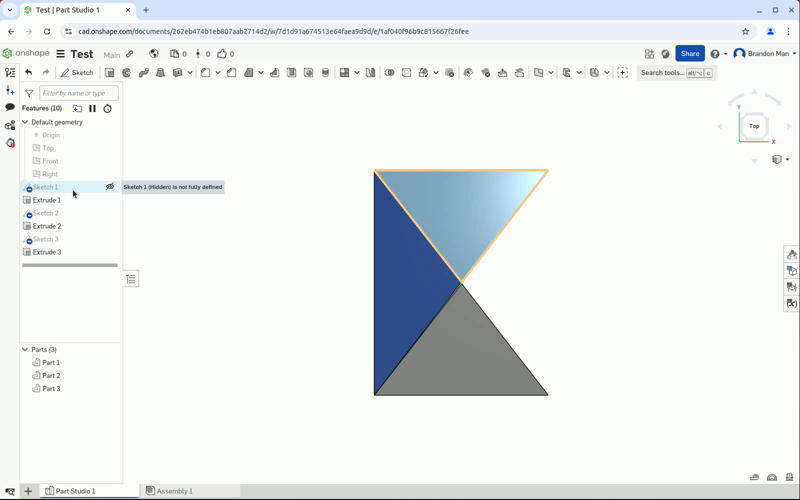
click(73, 189)
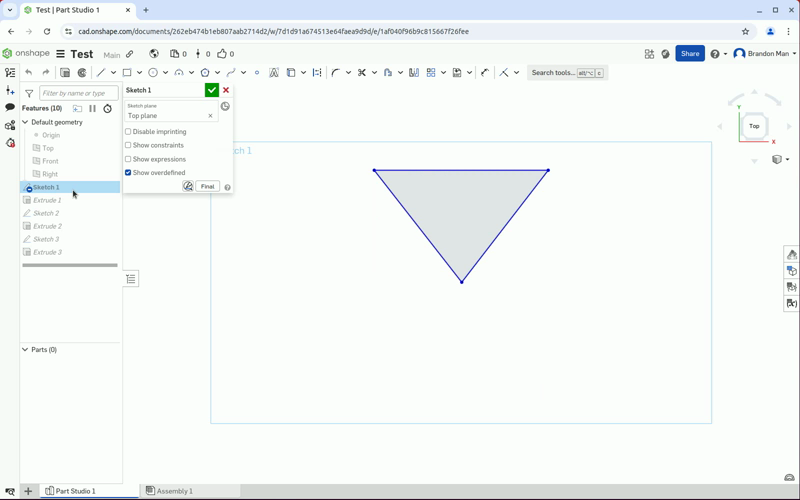
mouse_move(229, 92)
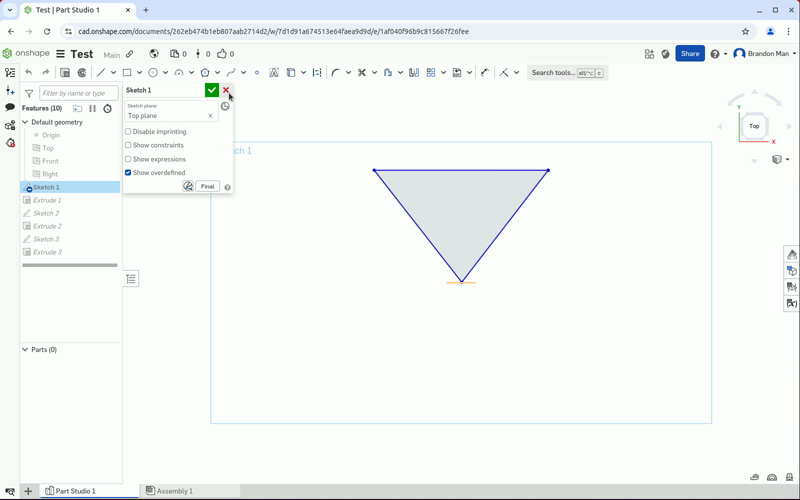
click(229, 92)
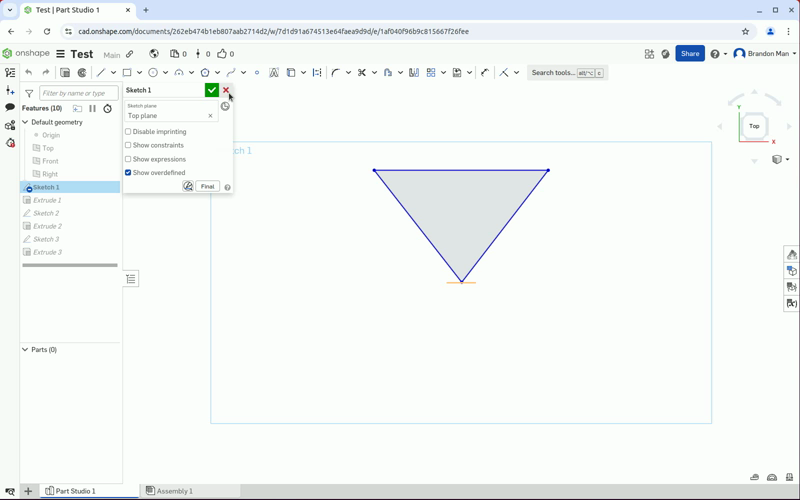
key(shift+s)
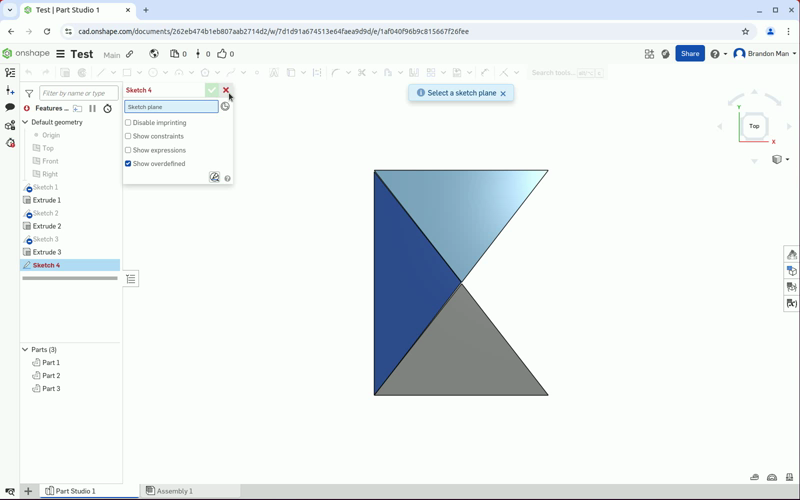
mouse_move(73, 150)
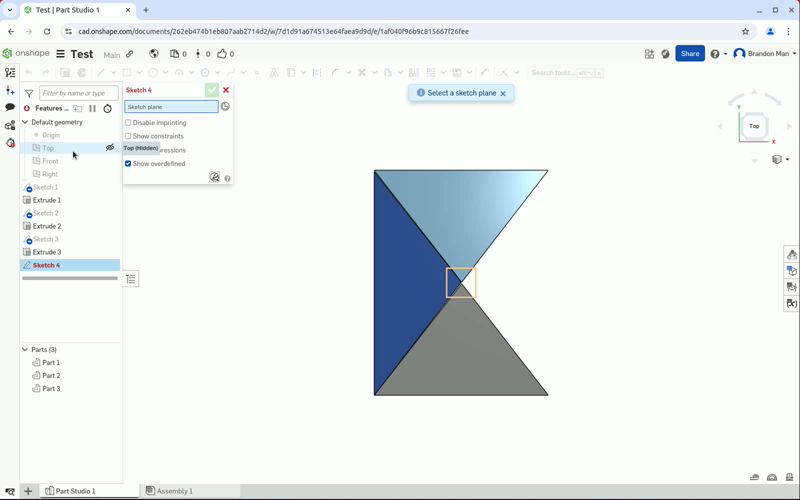
click(73, 150)
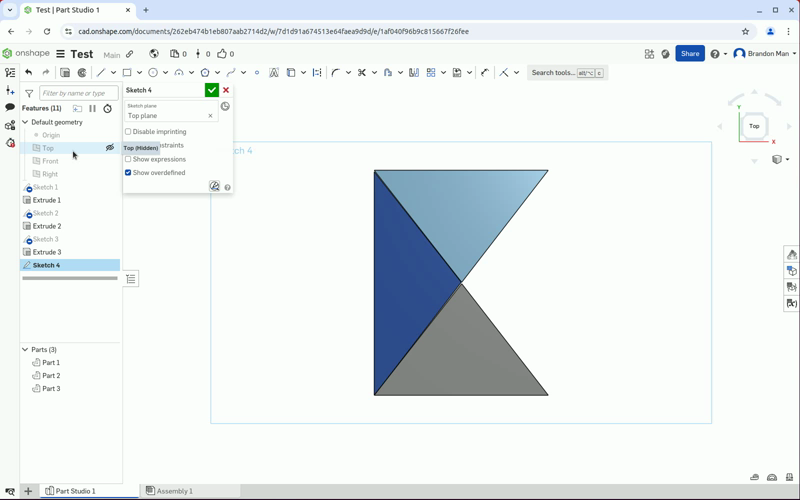
mouse_move(73, 352)
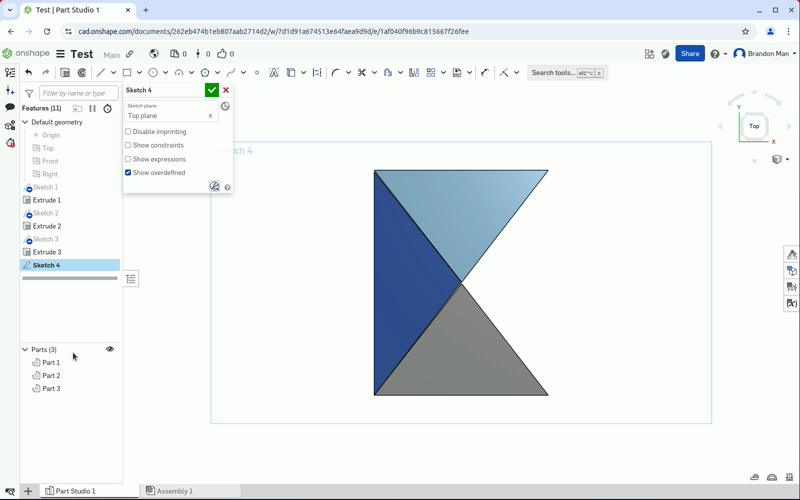
key(y)
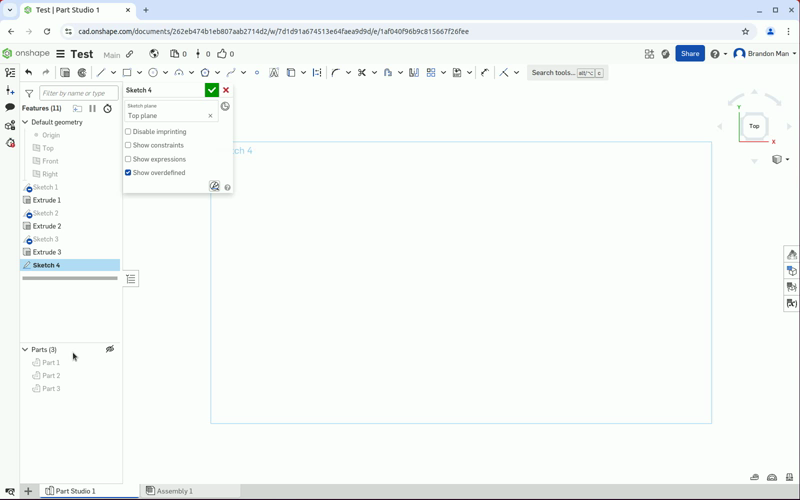
key(l)
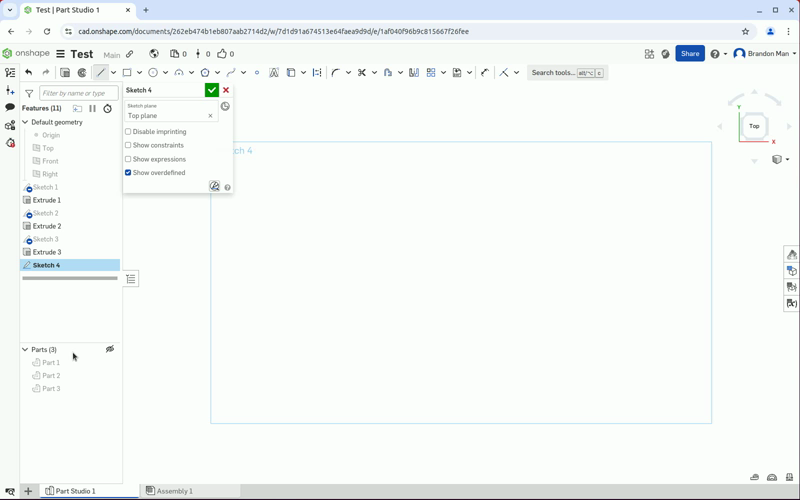
key_down(shift)
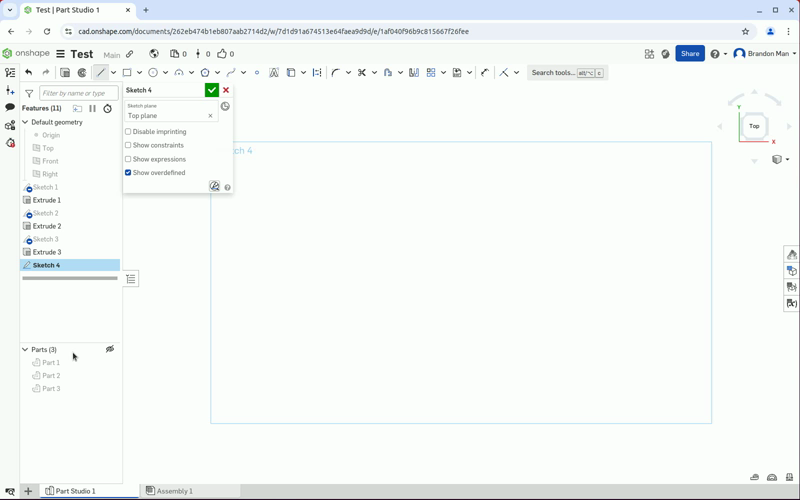
mouse_move(460, 282)
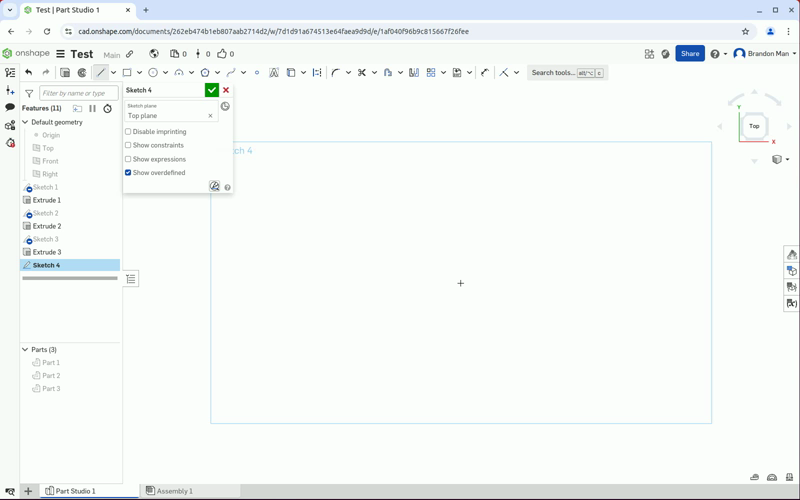
click(460, 282)
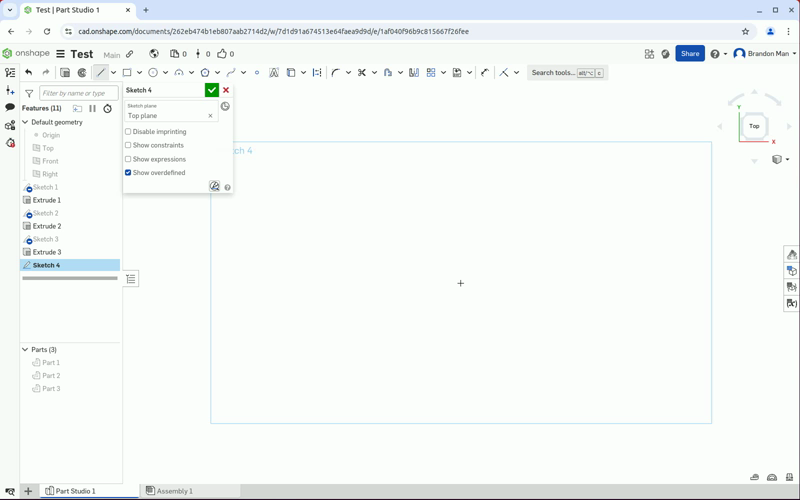
key_up(shift)
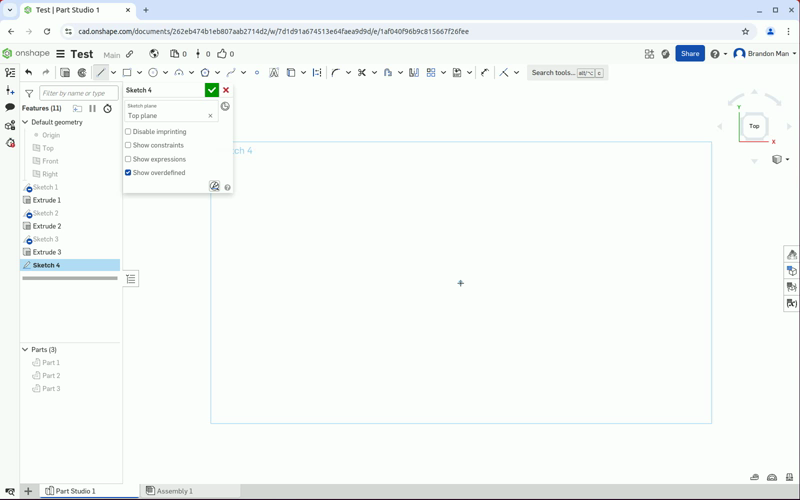
key_down(shift)
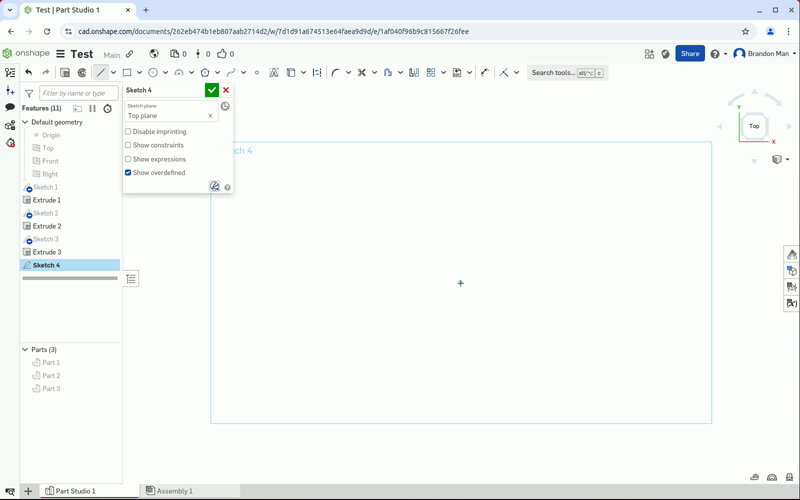
mouse_move(548, 395)
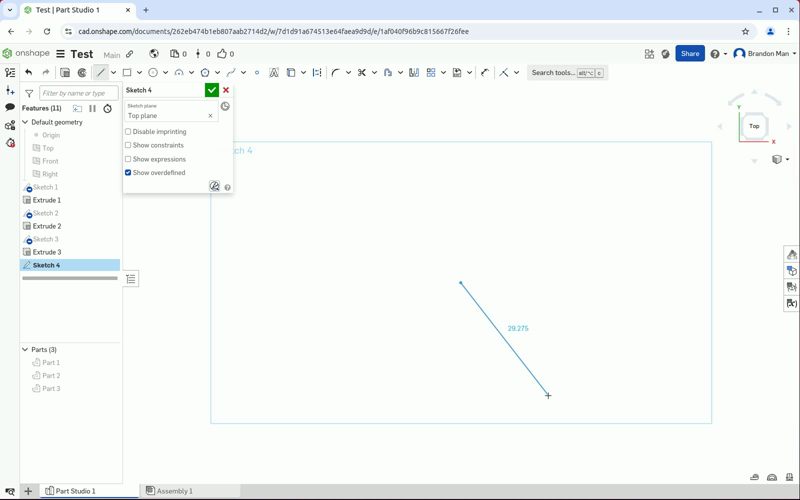
click(548, 395)
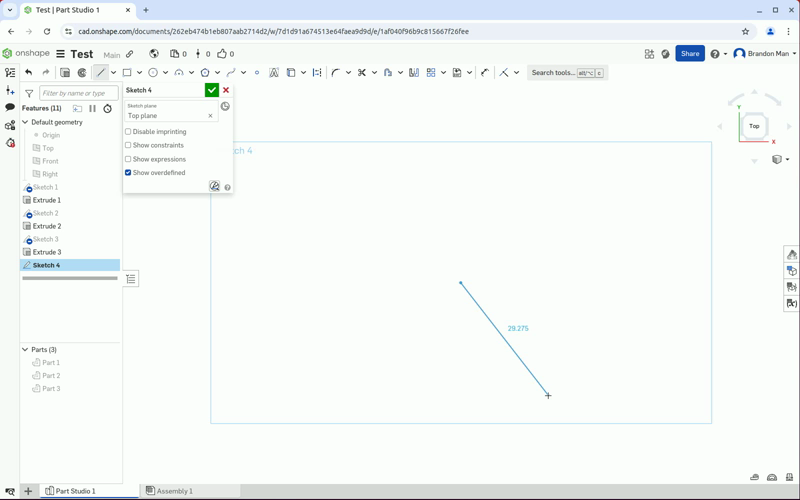
key_up(shift)
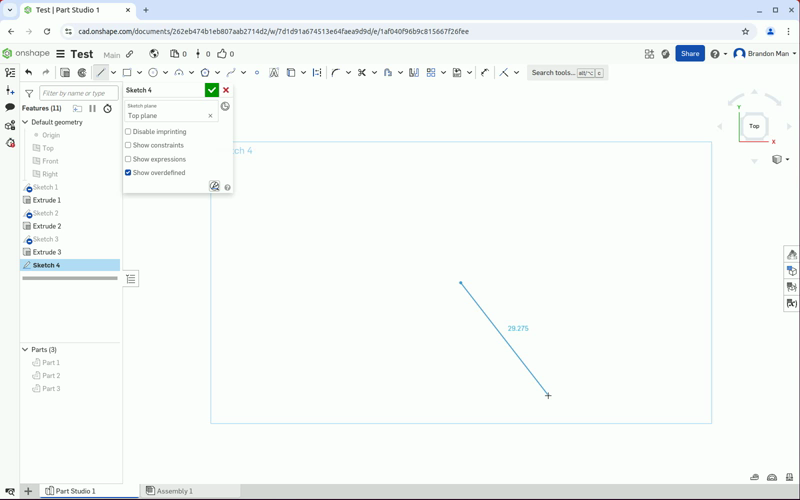
key_down(shift)
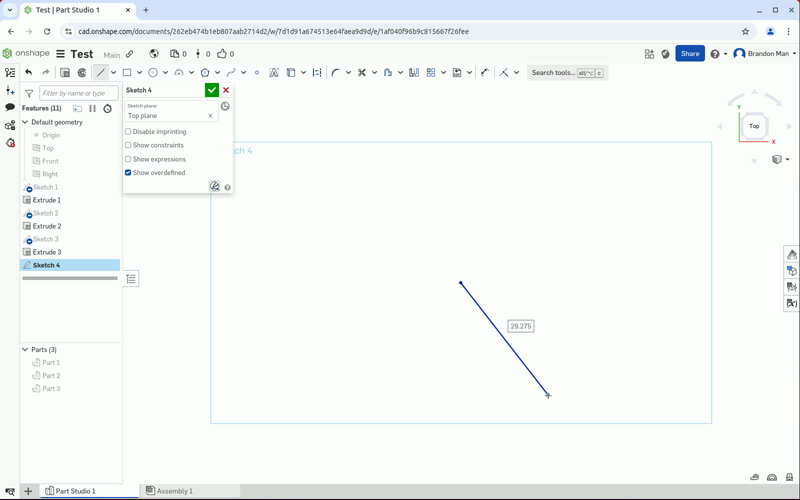
mouse_move(548, 170)
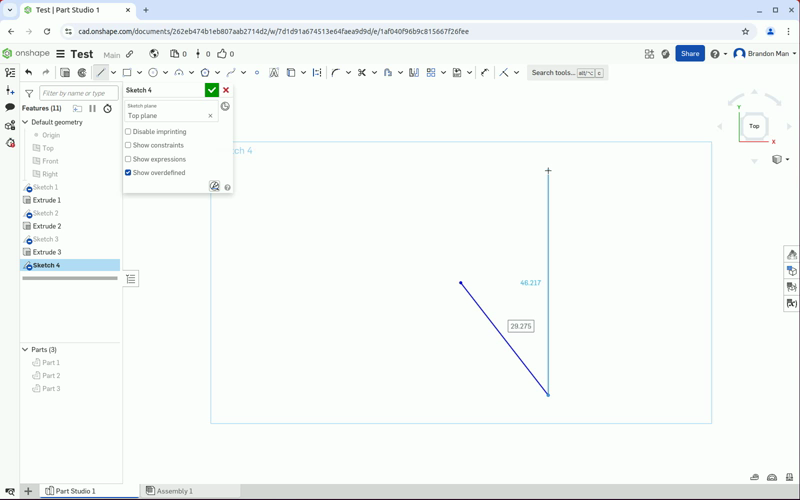
click(548, 170)
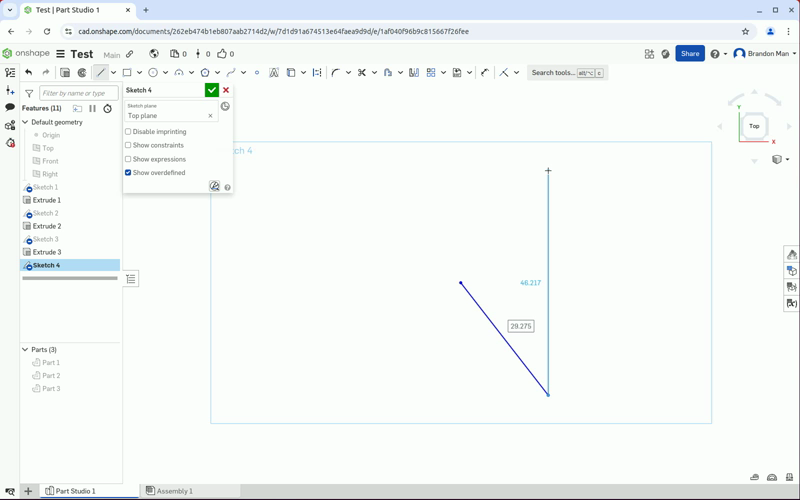
key_up(shift)
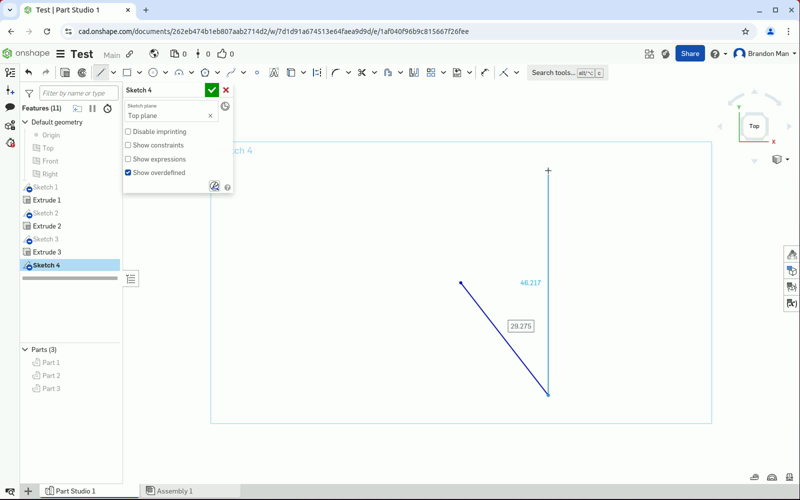
key_down(shift)
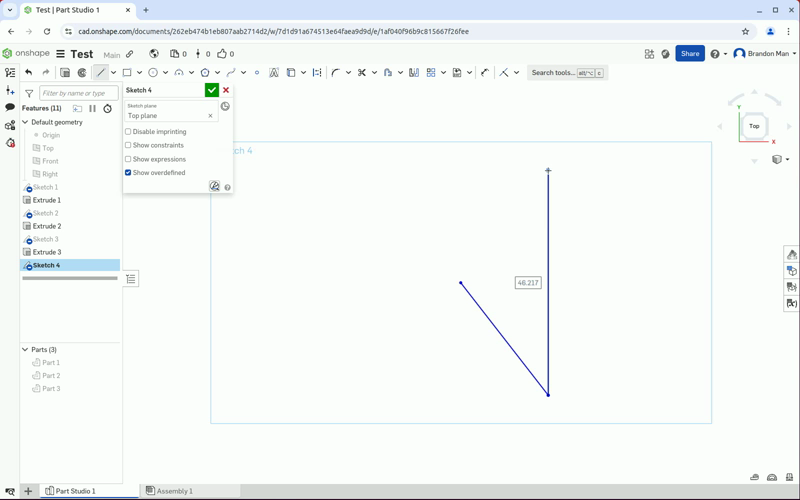
mouse_move(460, 282)
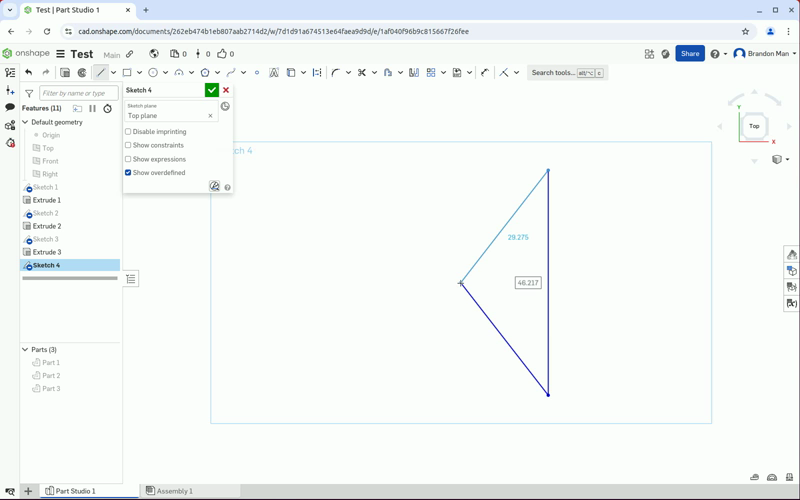
key_up(shift)
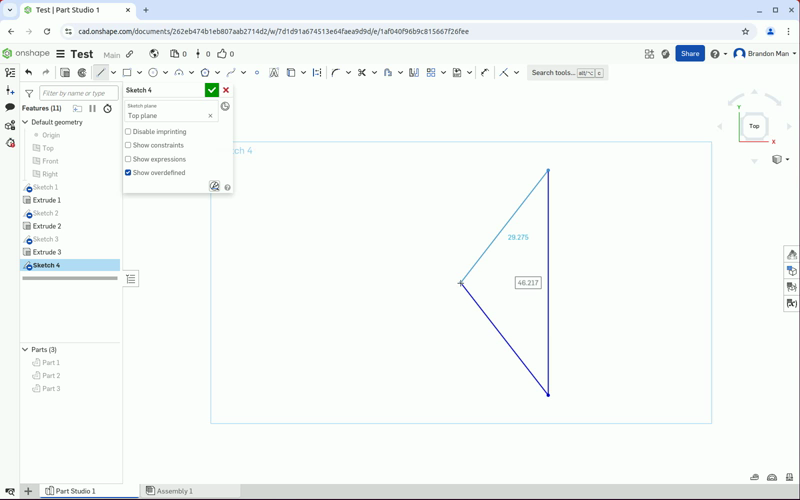
click(460, 282)
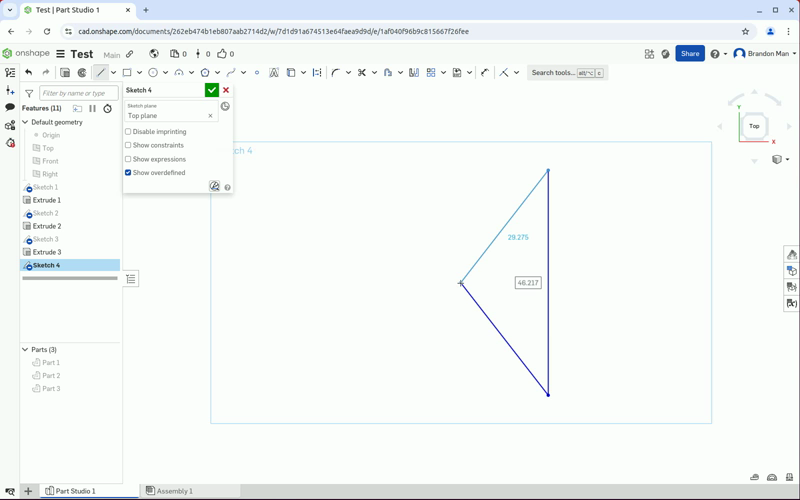
key(esc)
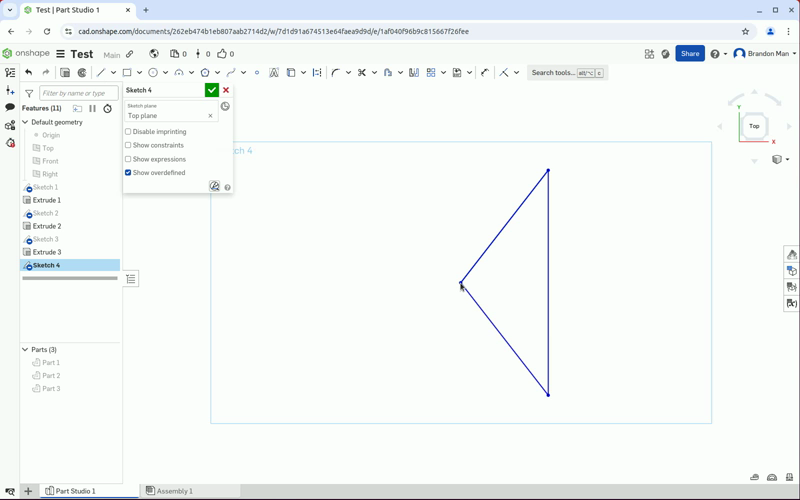
mouse_move(502, 311)
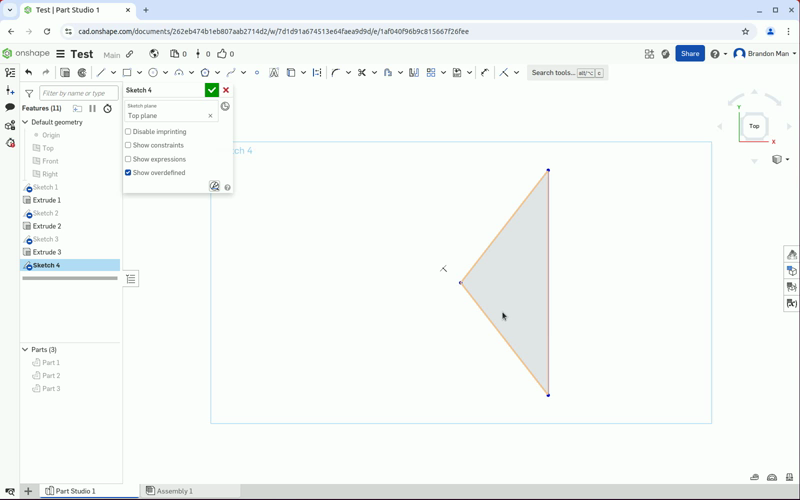
click(502, 311)
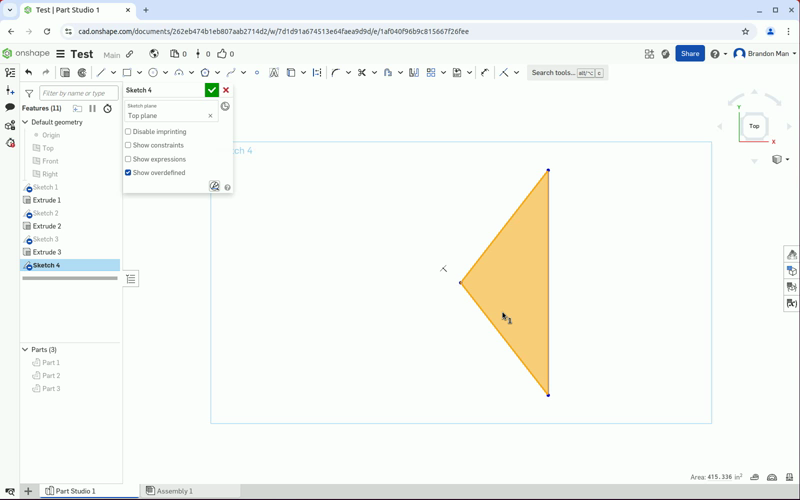
mouse_move(73, 352)
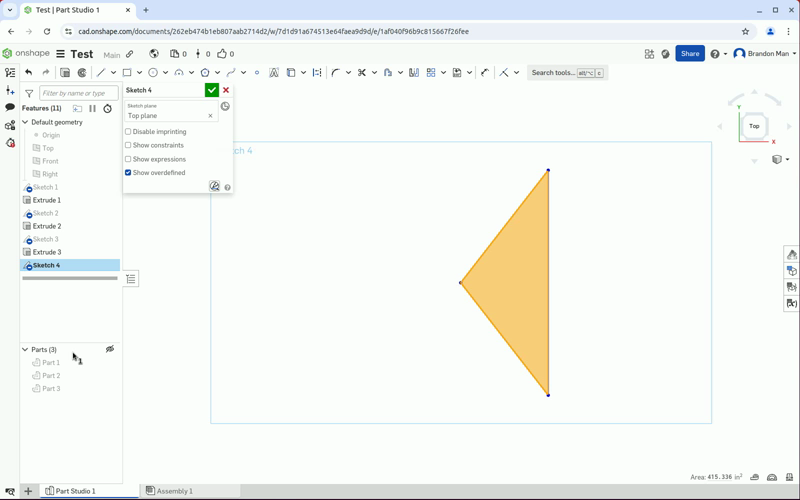
key(shift+y)
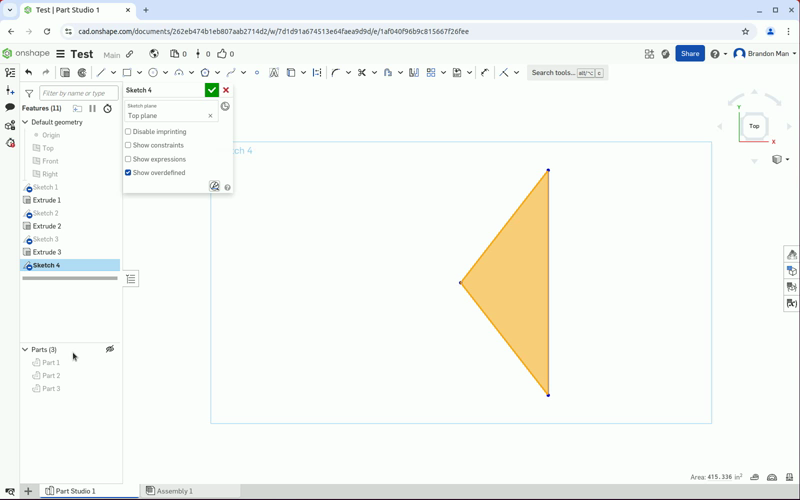
key(shift+e)
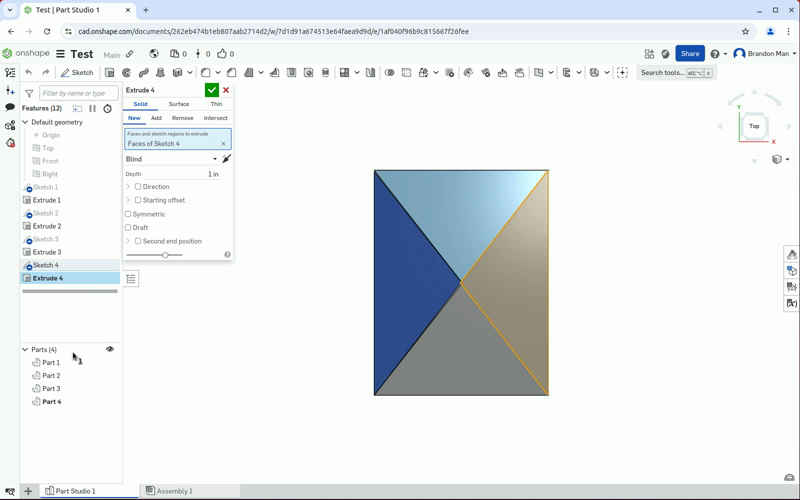
mouse_move(143, 106)
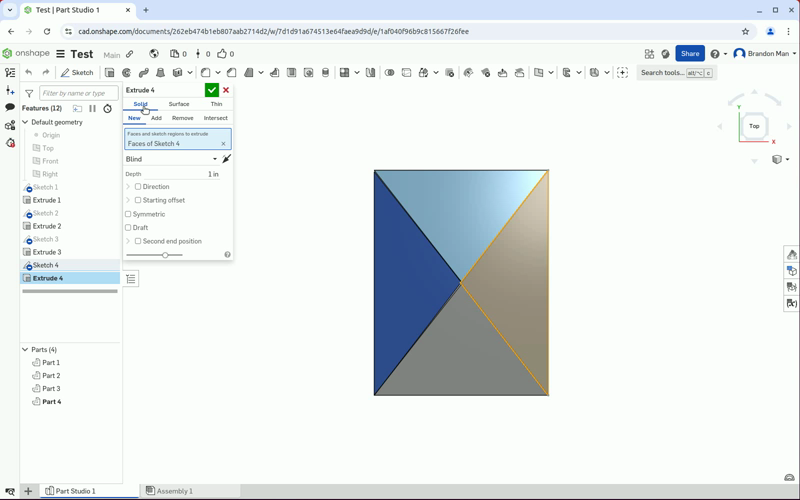
click(143, 106)
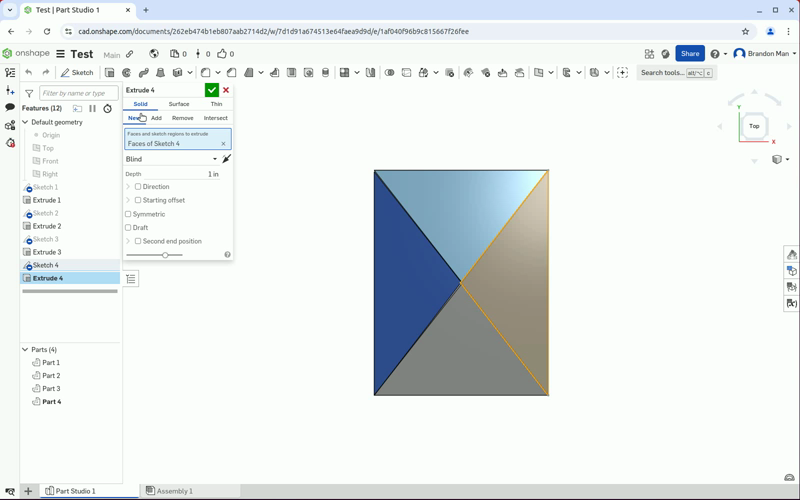
mouse_move(137, 120)
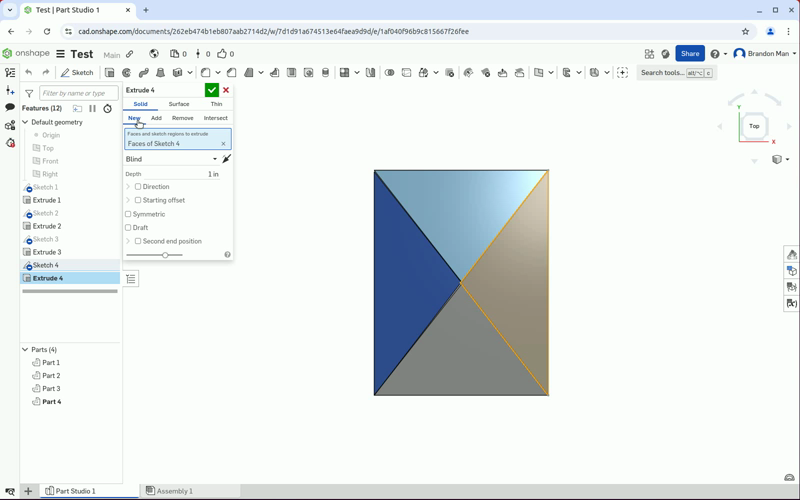
click(137, 120)
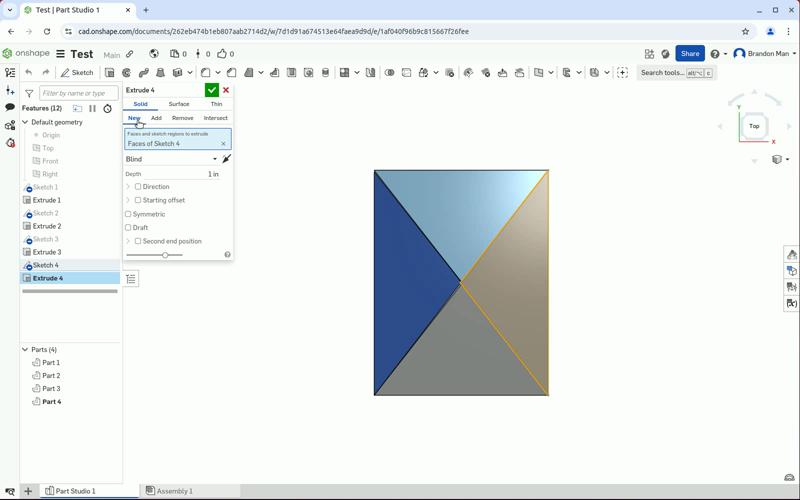
key(tab, 4)
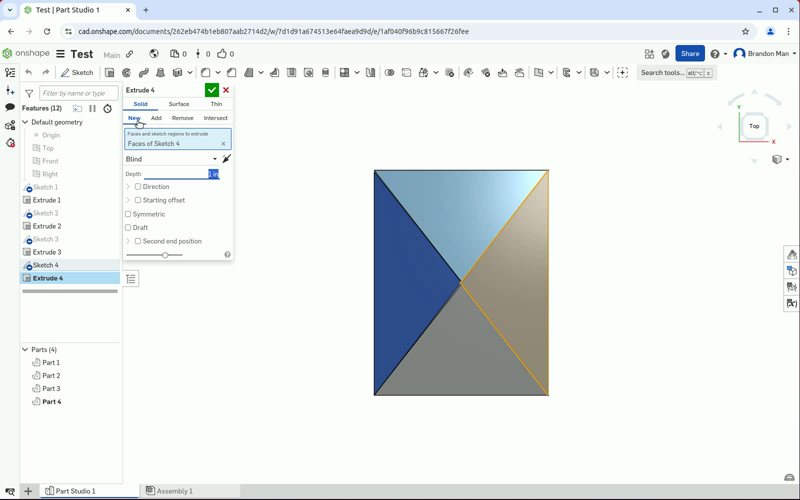
text(0.241)
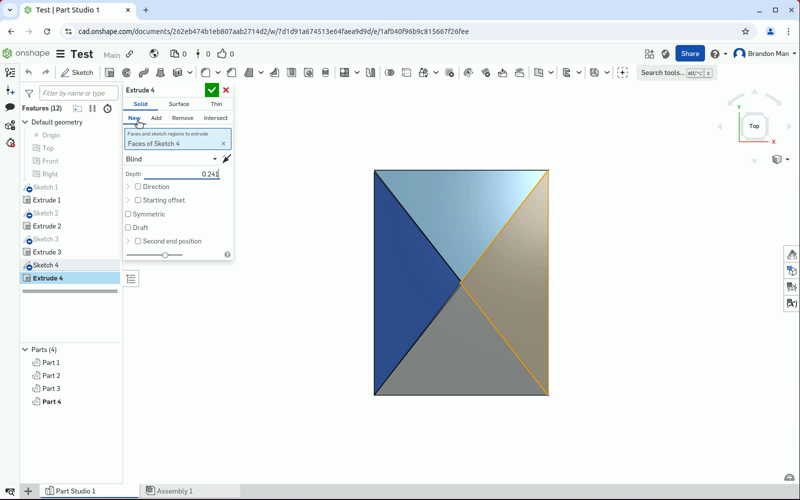
key(enter)
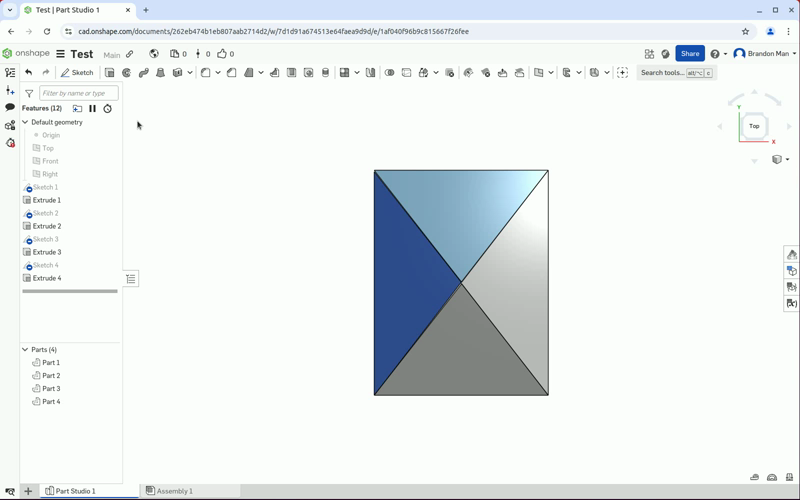
key(shift+h)
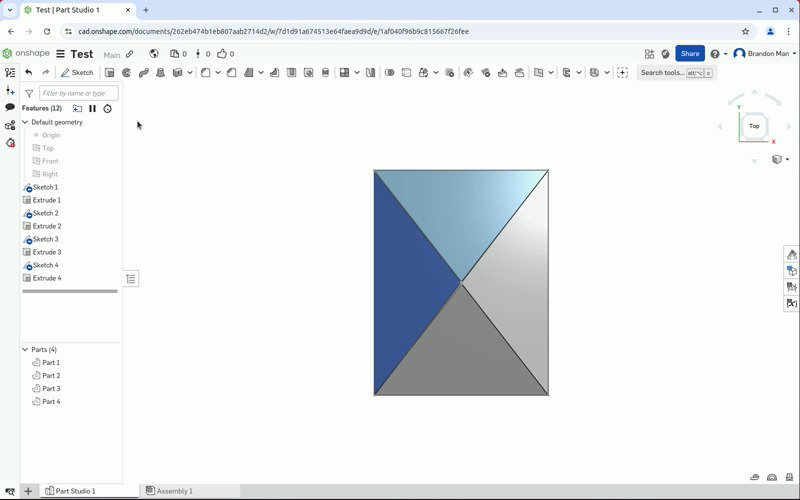
key(shift+h)
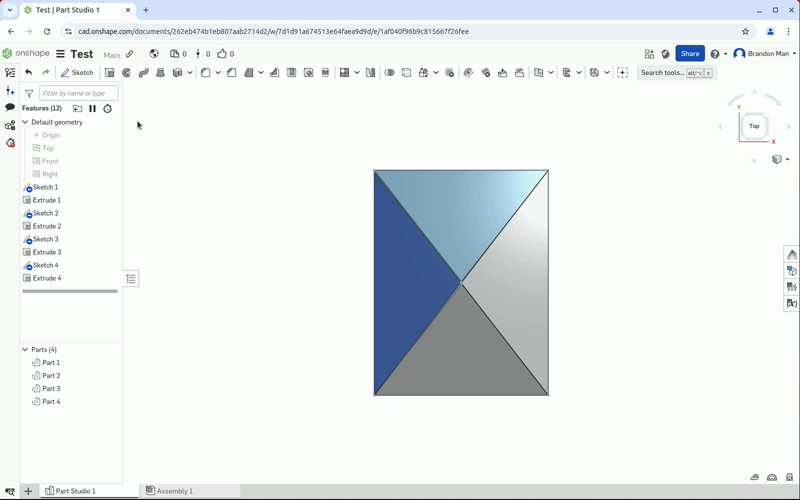
key(shift+7)
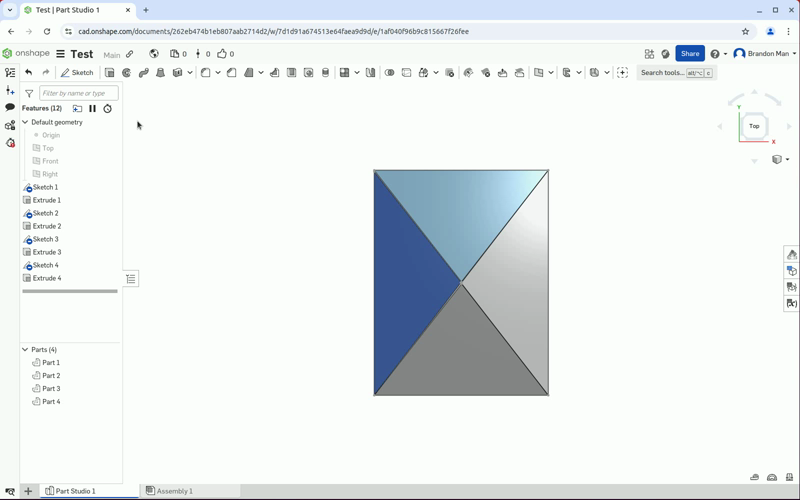
key(up, 3)
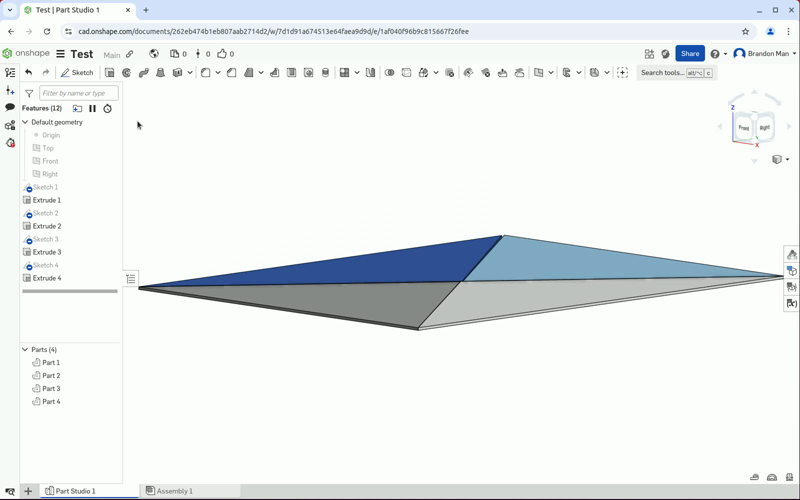
key(left, 3)
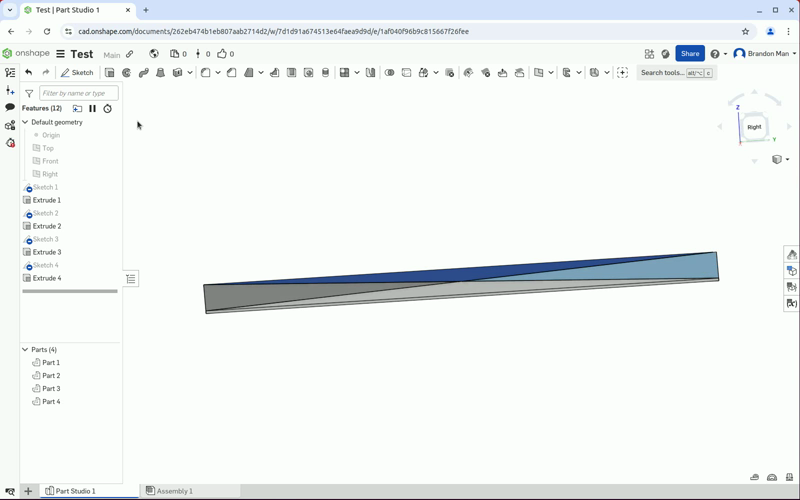
key(right, 3)
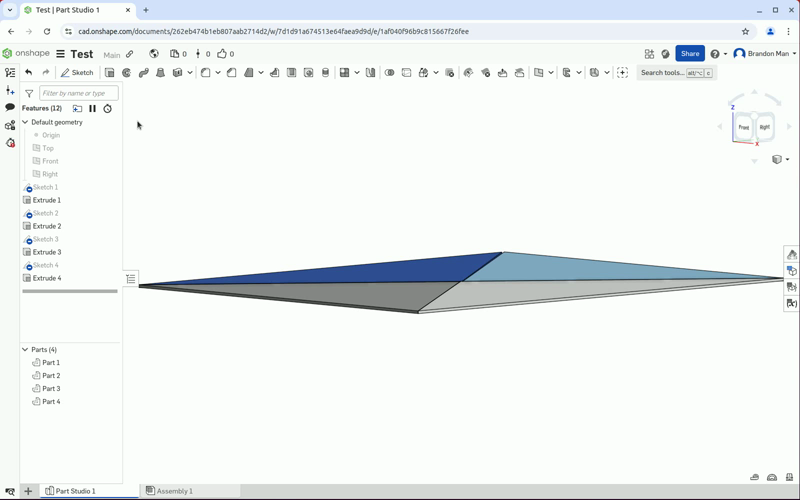
key(down, 3)
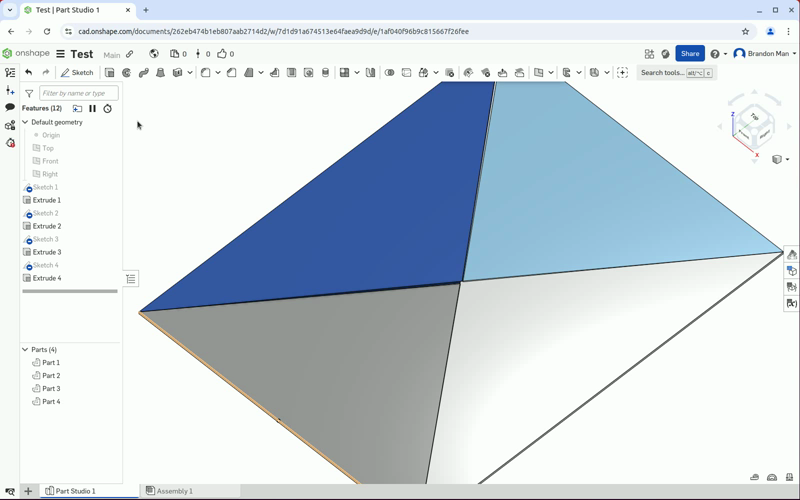
mouse_move(73, 189)
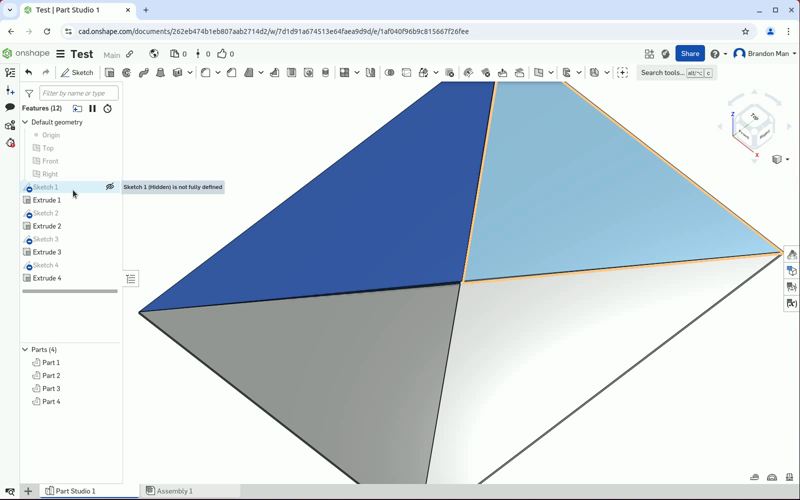
click(73, 189)